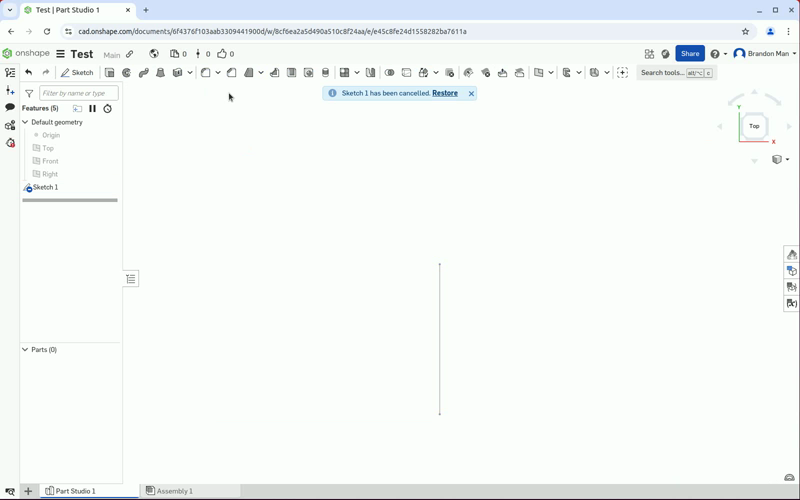
key(shift+h)
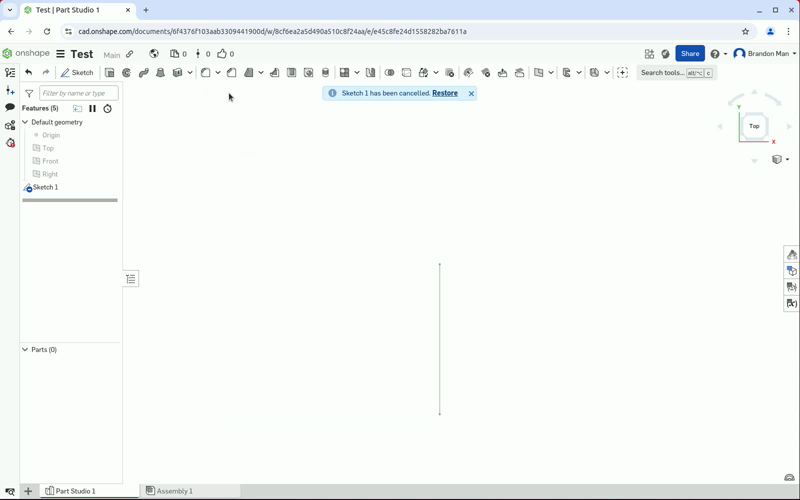
key(shift+s)
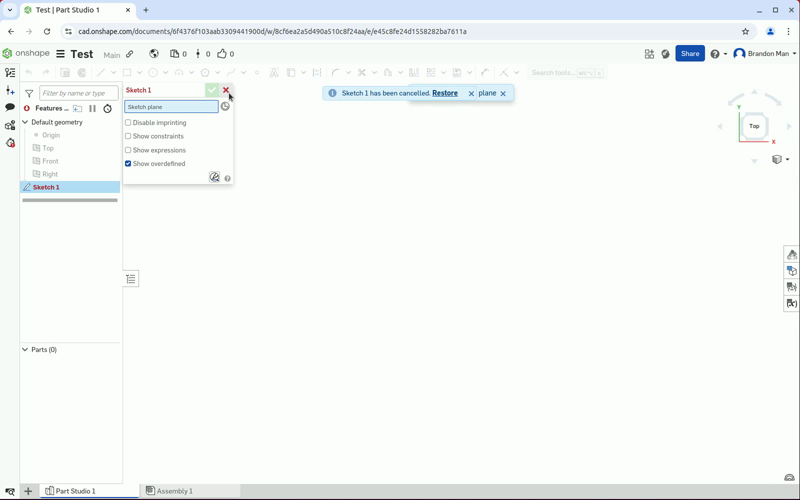
mouse_move(73, 150)
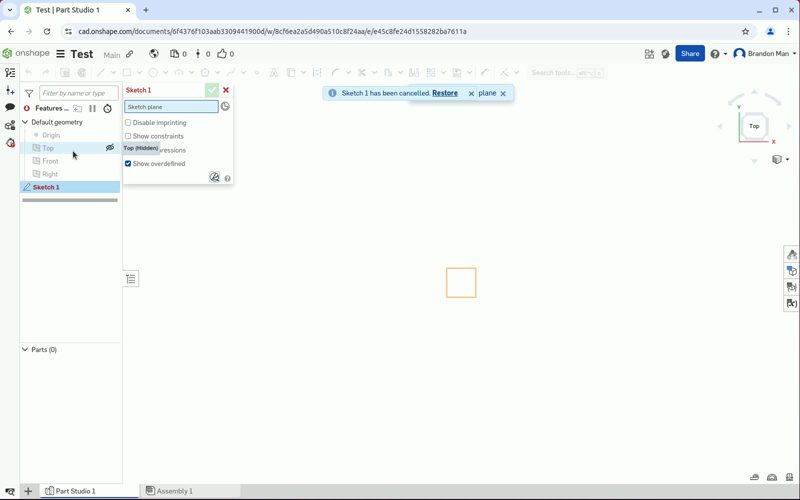
click(73, 150)
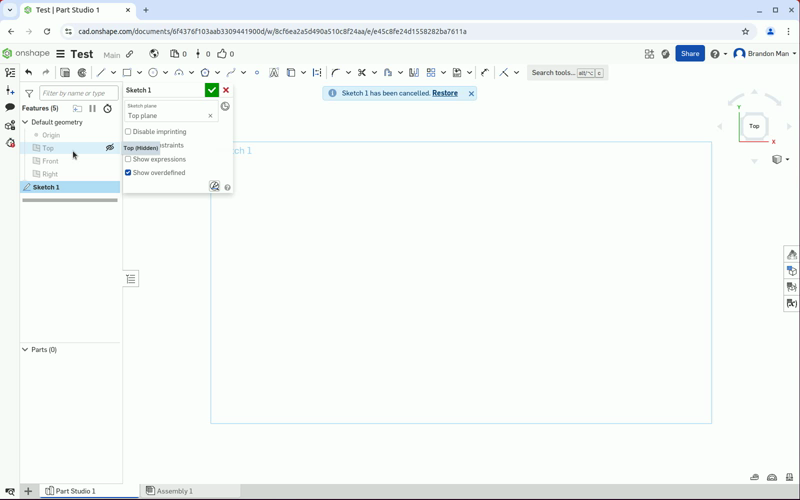
mouse_move(73, 352)
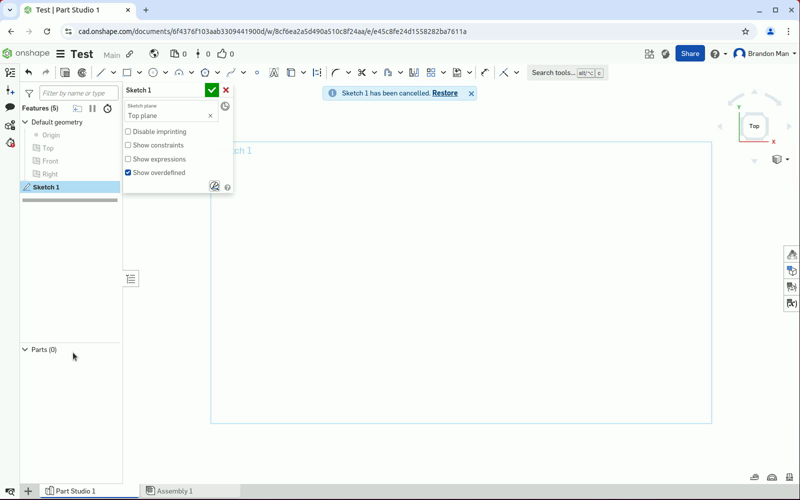
key(y)
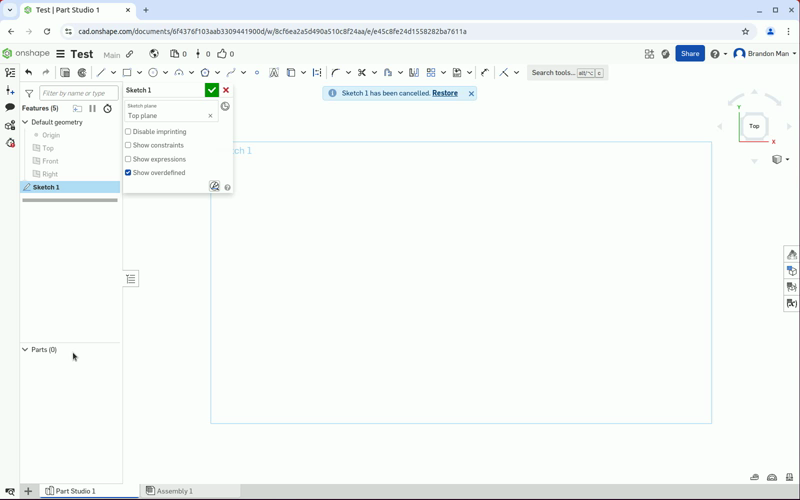
key(c)
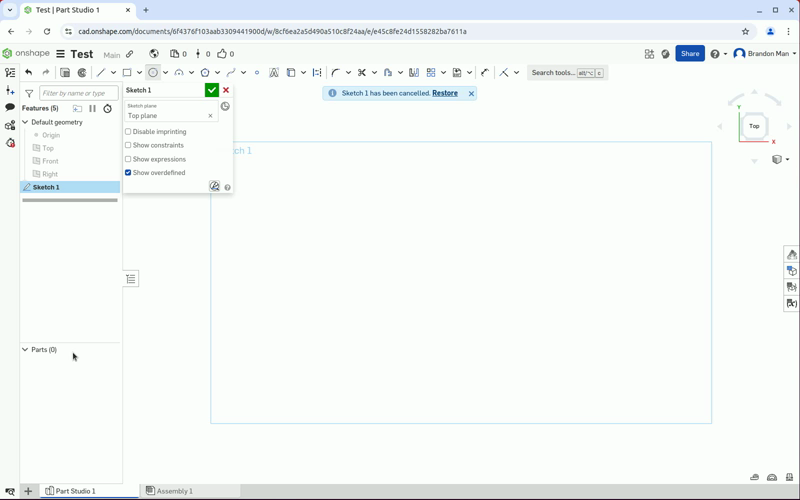
key_down(shift)
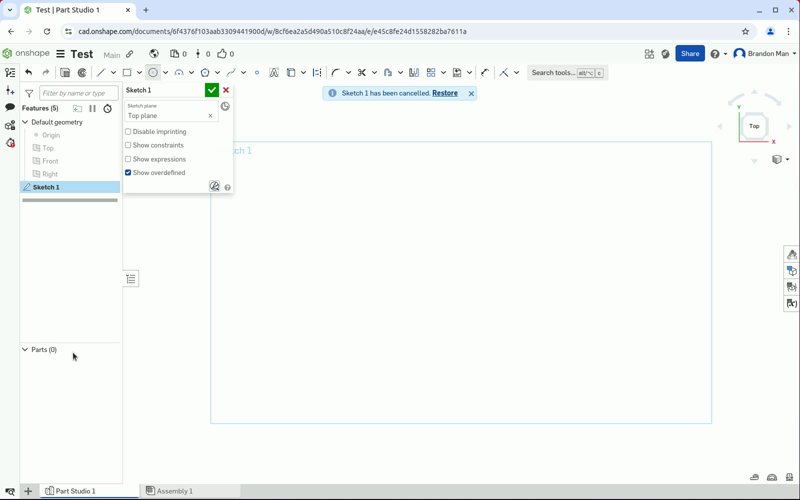
mouse_move(461, 282)
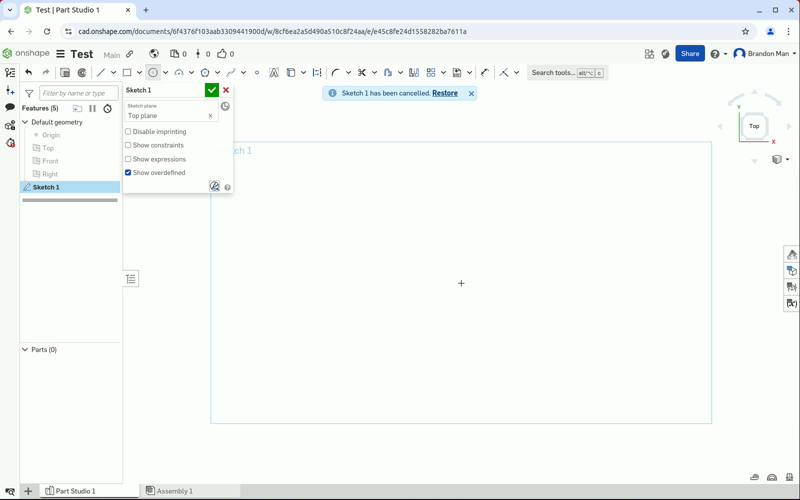
click(461, 282)
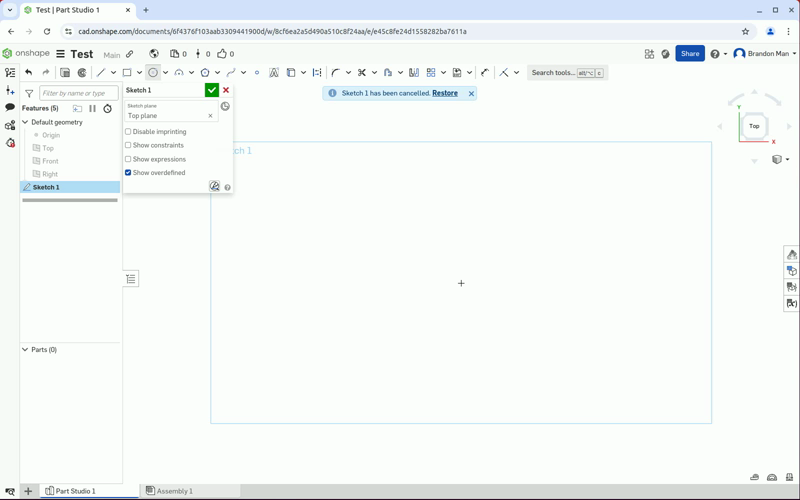
key_up(shift)
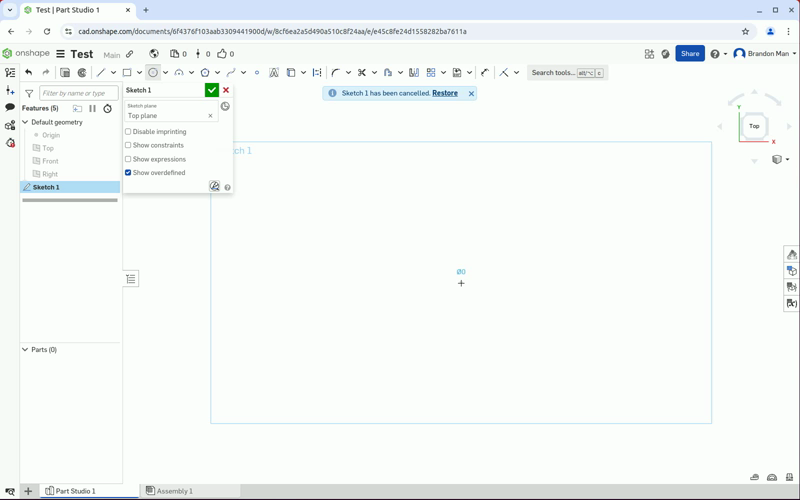
mouse_move(548, 282)
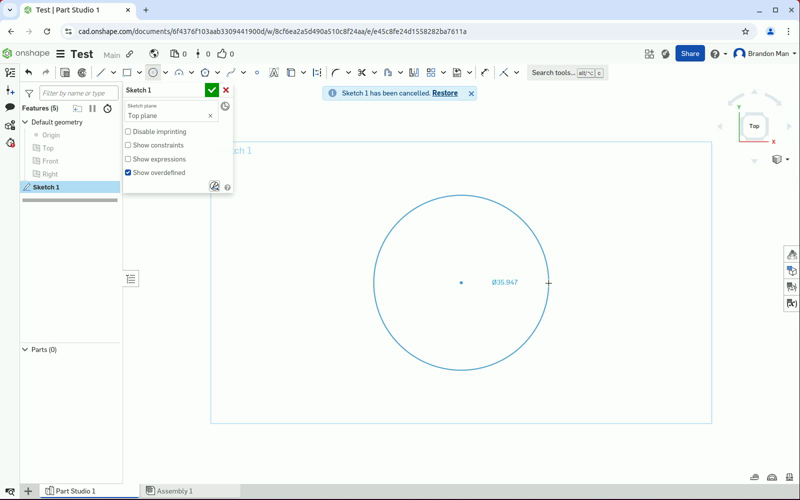
click(548, 282)
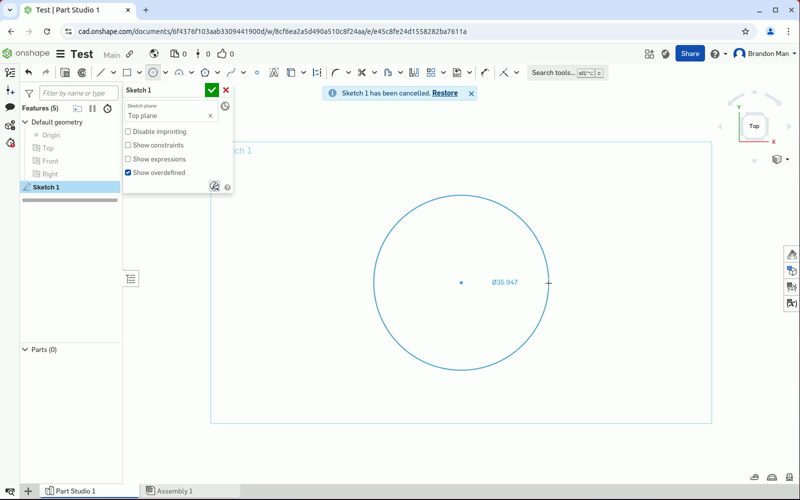
key(esc)
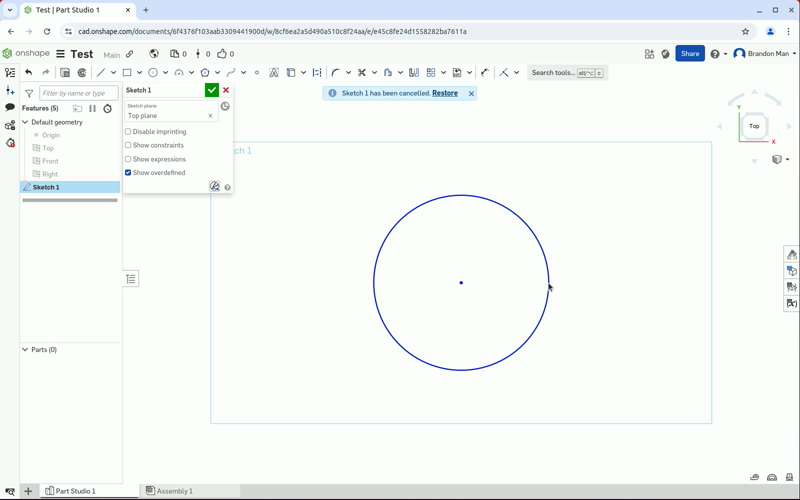
mouse_move(402, 294)
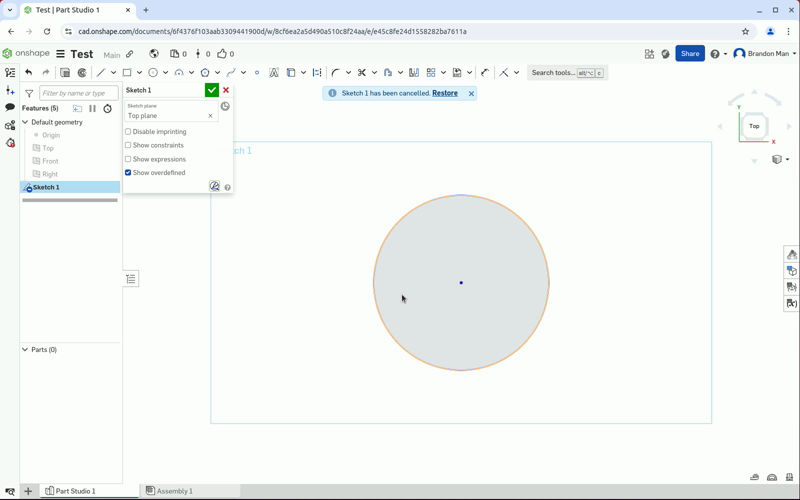
click(402, 294)
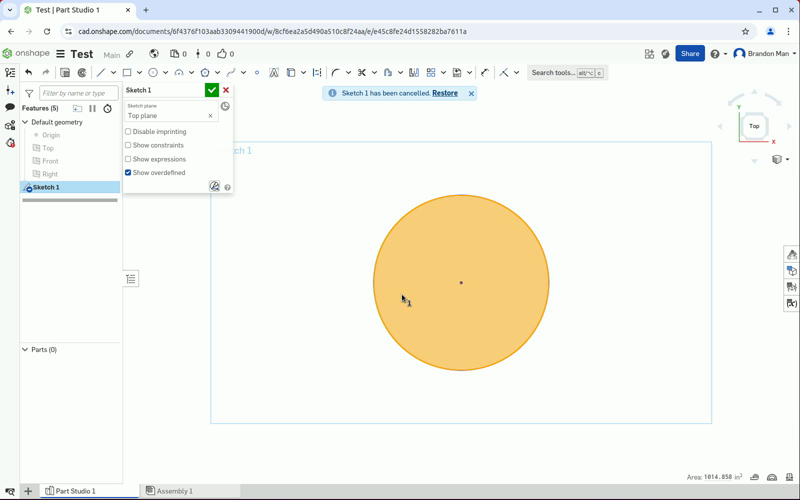
mouse_move(73, 352)
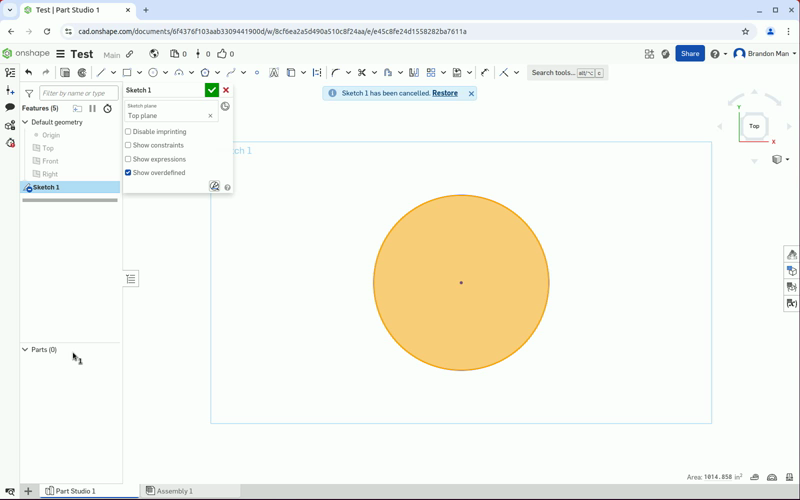
key(shift+y)
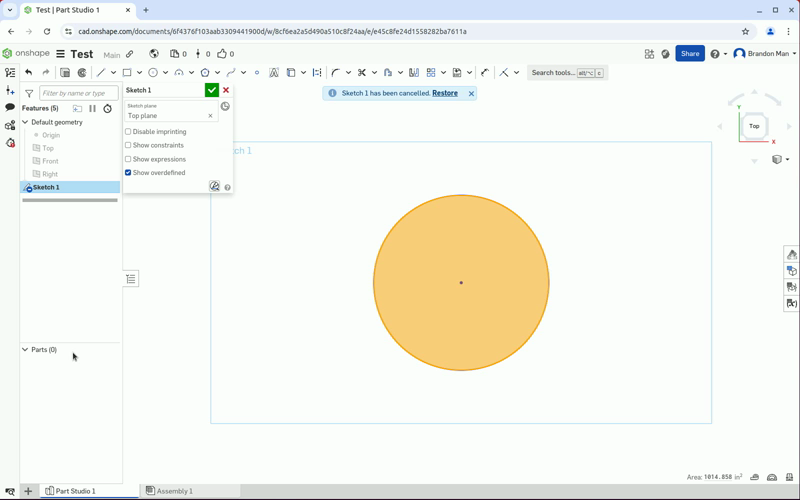
key(shift+e)
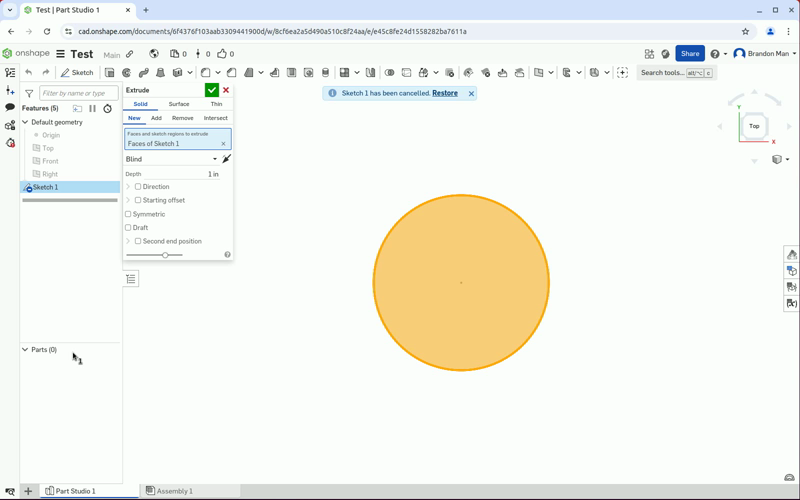
mouse_move(143, 106)
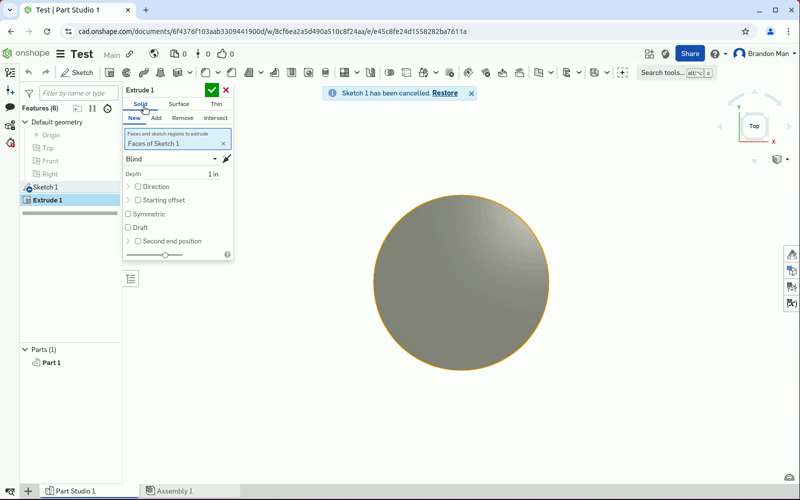
click(143, 106)
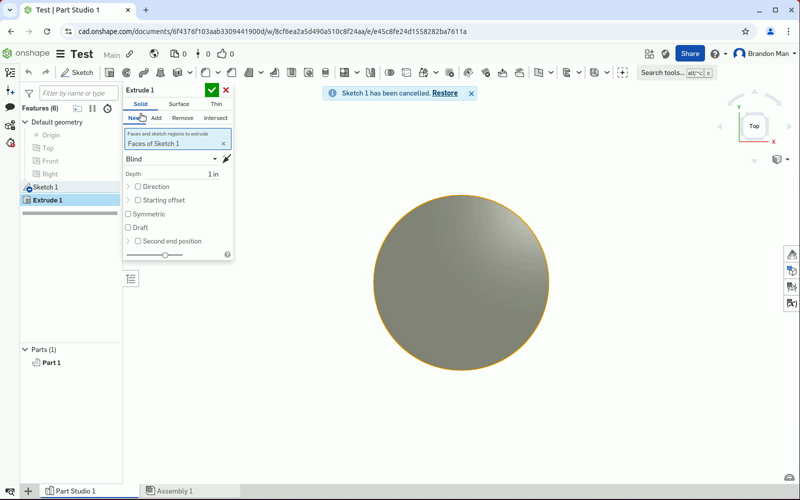
mouse_move(137, 120)
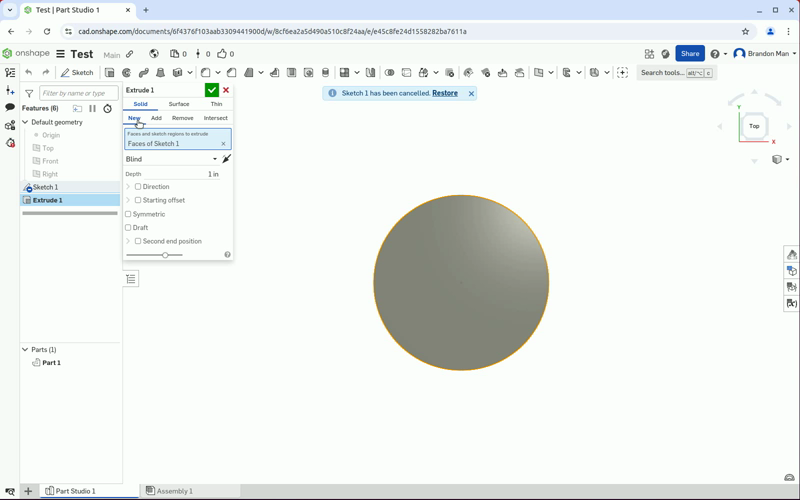
click(137, 120)
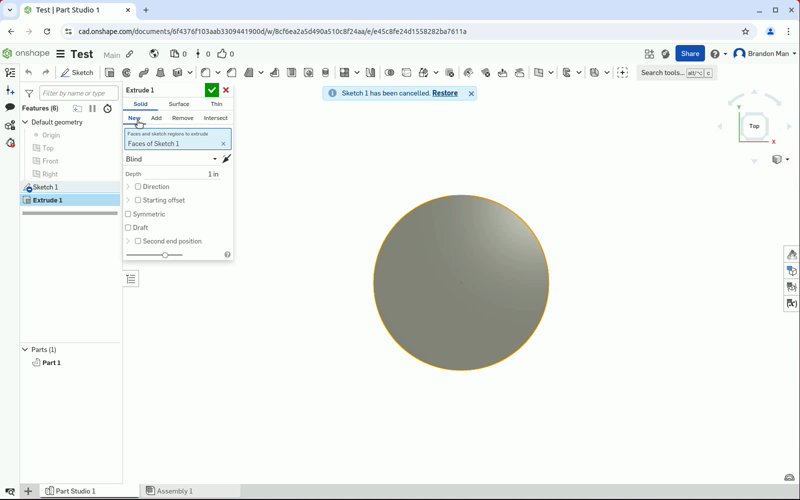
key(tab, 4)
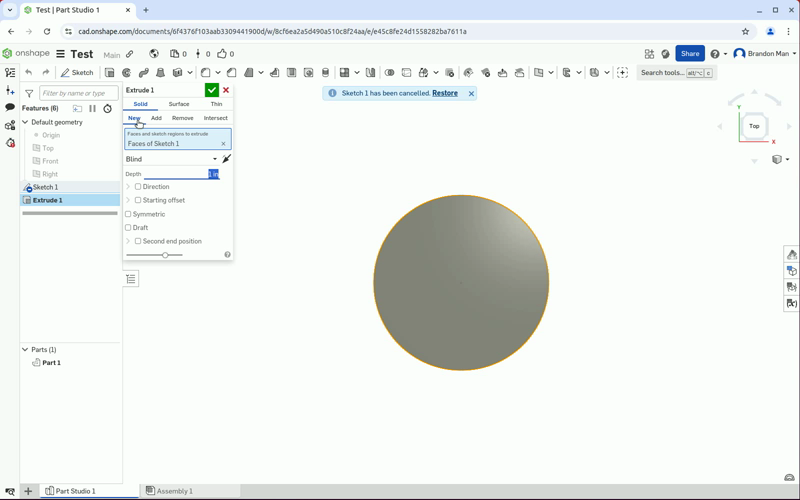
text(6.499)
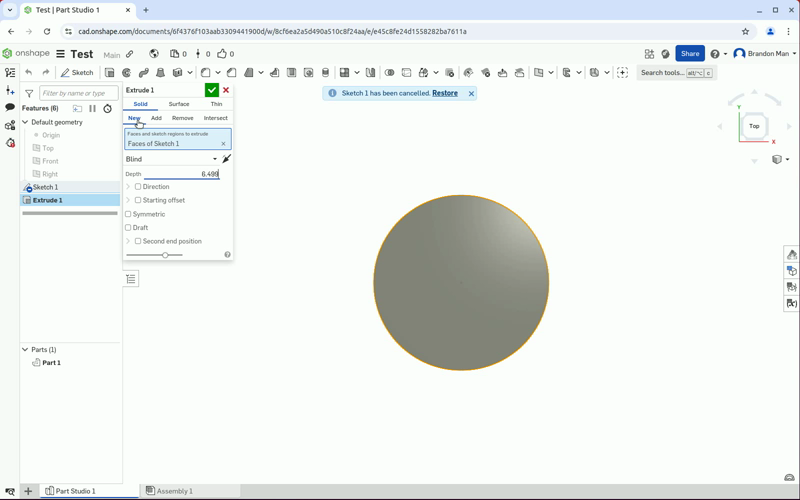
key(enter)
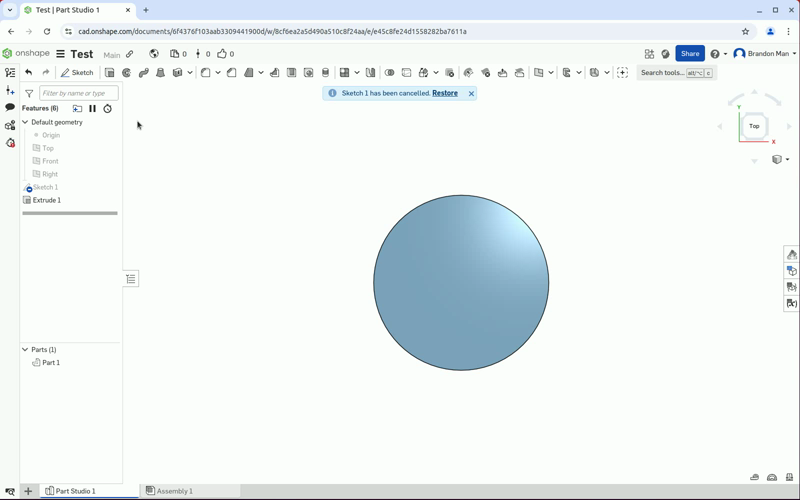
key(shift+h)
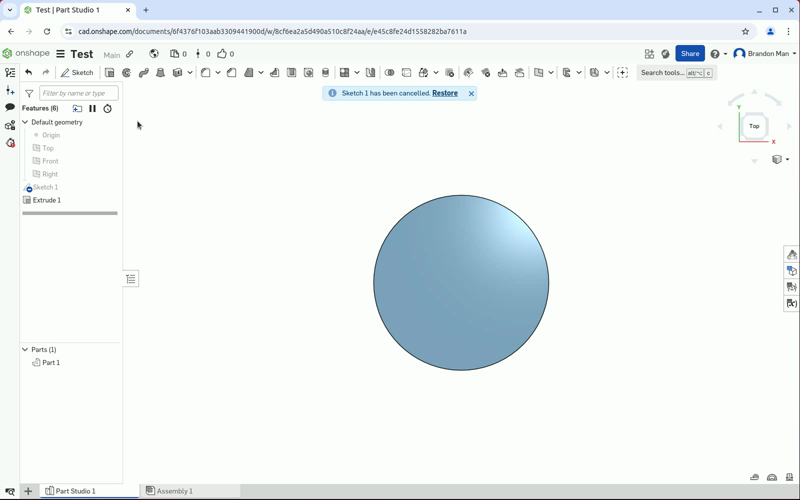
key(shift+h)
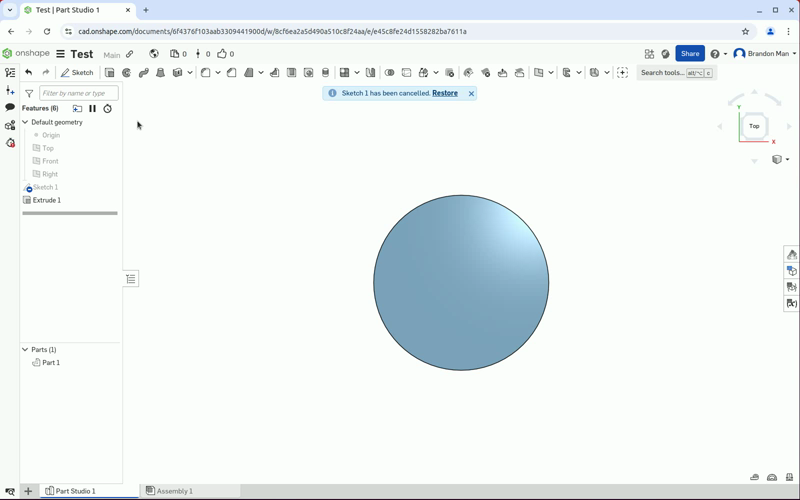
mouse_move(73, 189)
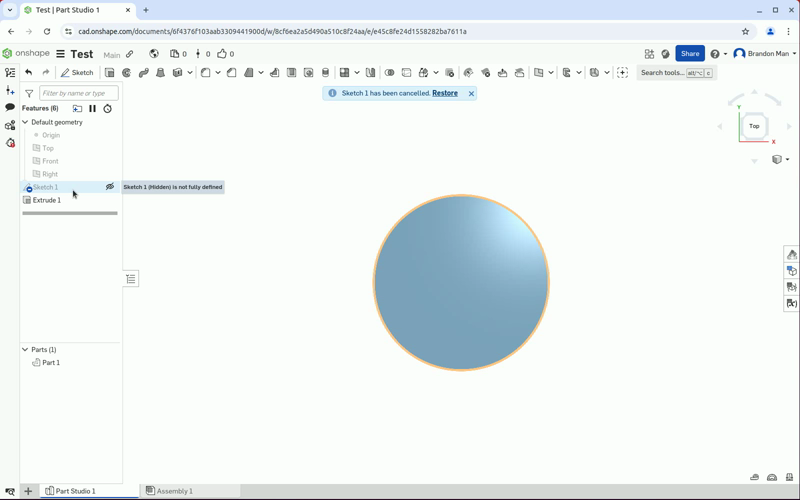
click(73, 189)
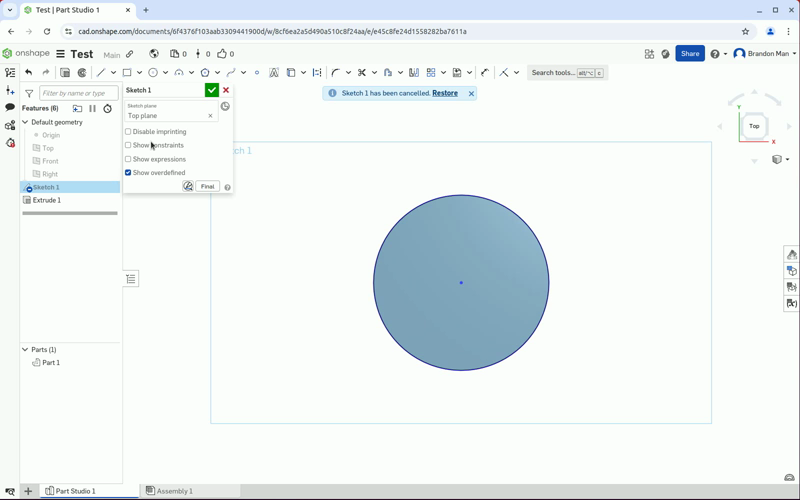
mouse_move(229, 92)
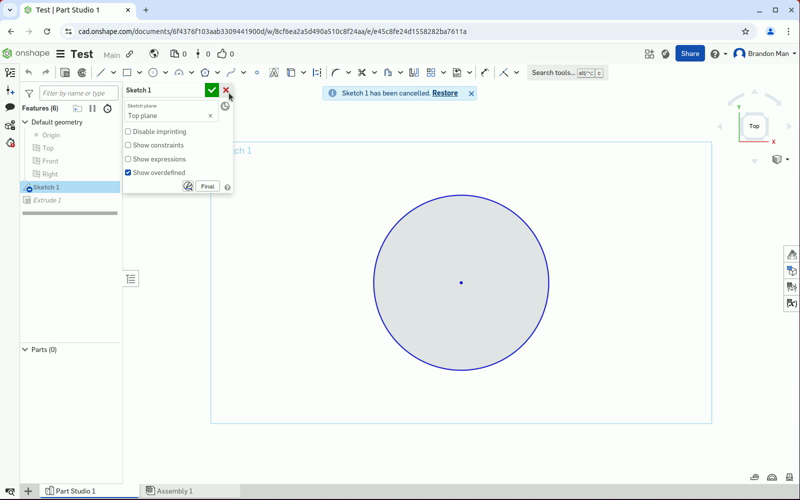
click(229, 92)
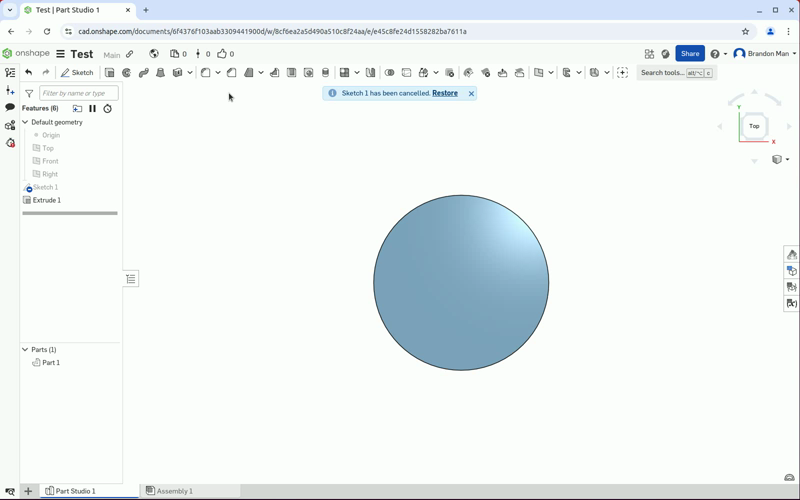
mouse_move(541, 75)
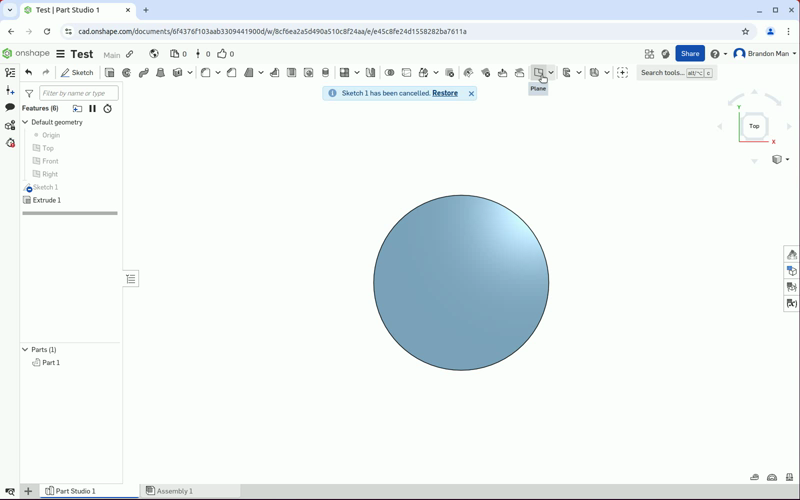
click(541, 75)
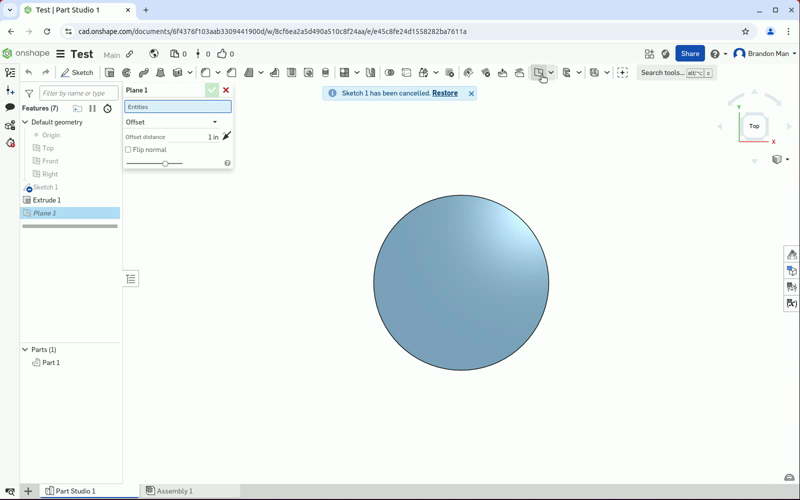
mouse_move(73, 150)
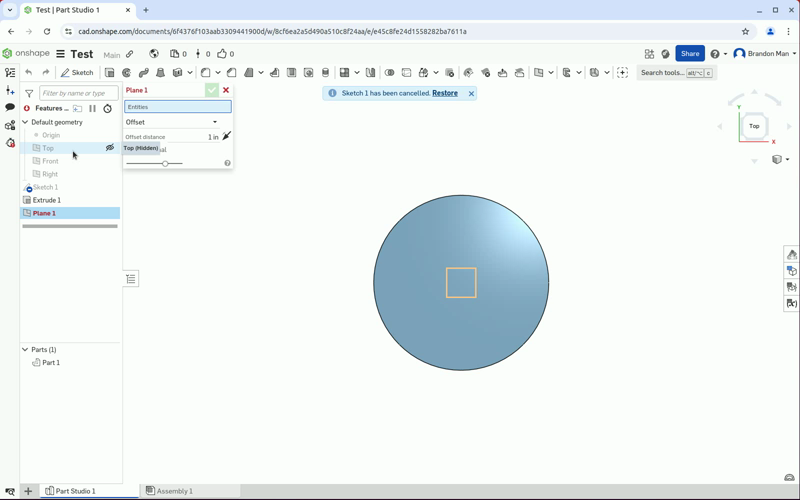
click(73, 150)
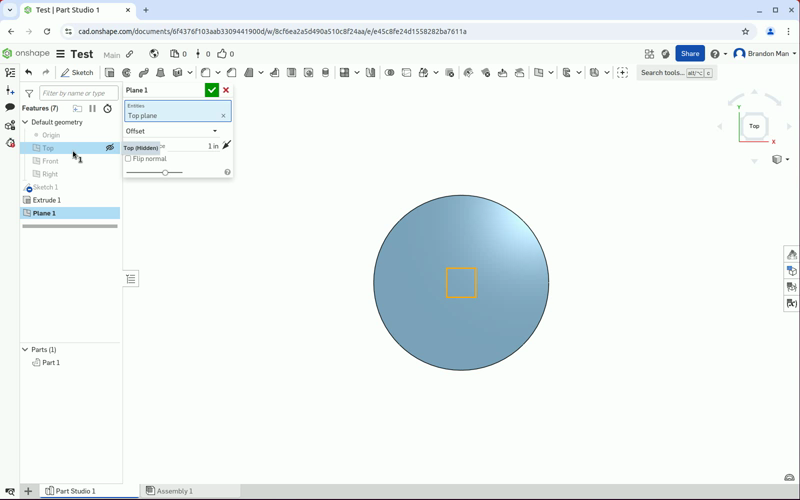
key(tab, 2)
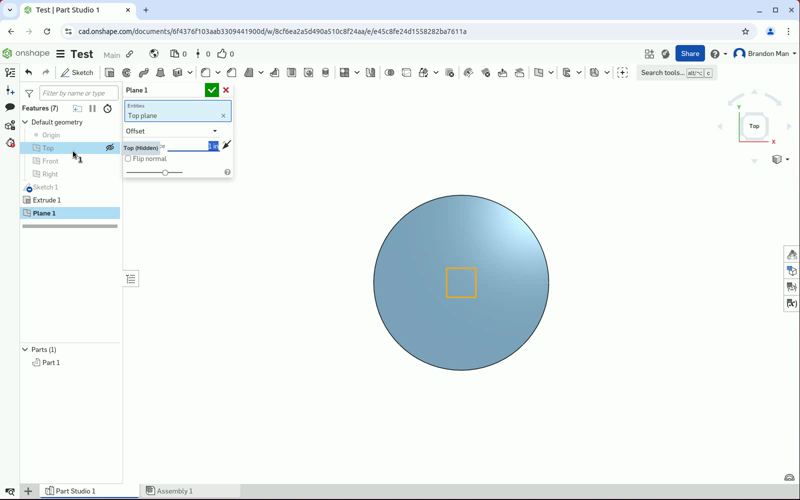
text(6.501)
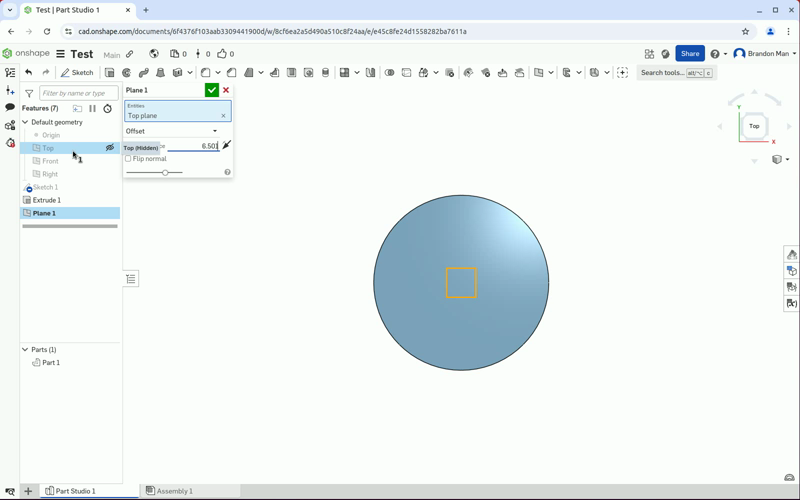
key(enter, 2)
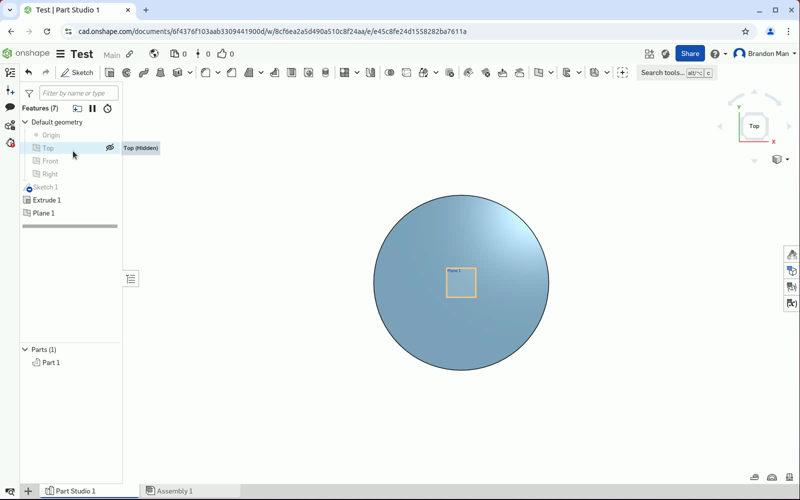
key(shift+s)
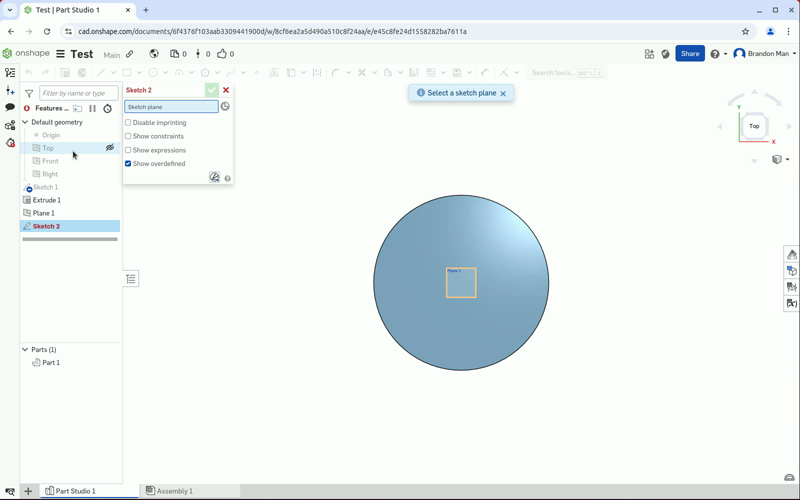
mouse_move(73, 215)
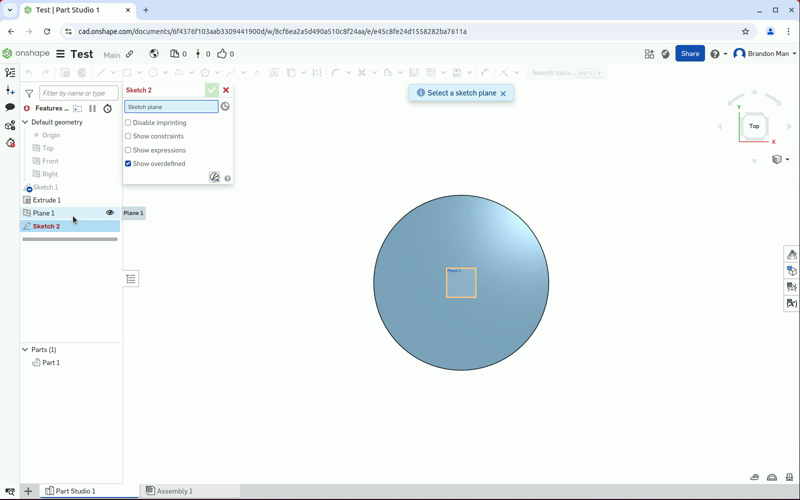
click(73, 215)
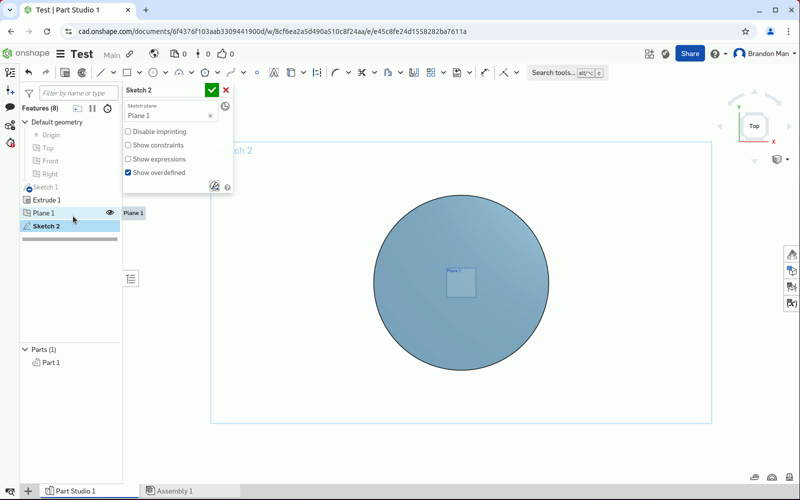
mouse_move(73, 352)
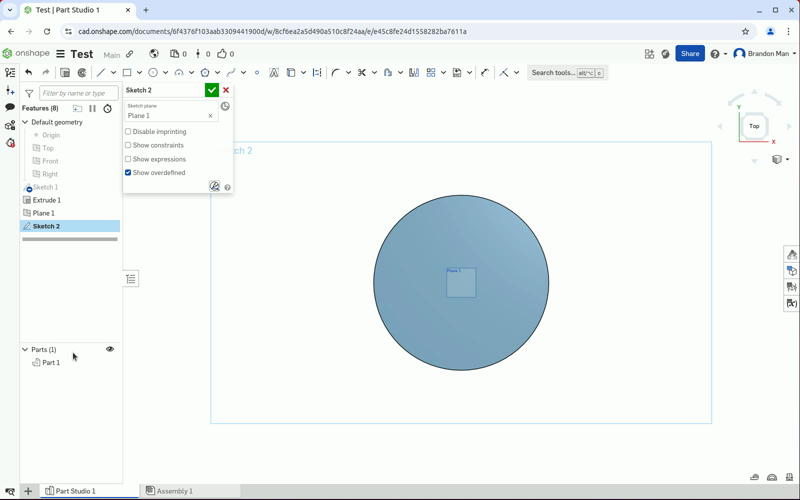
key(y)
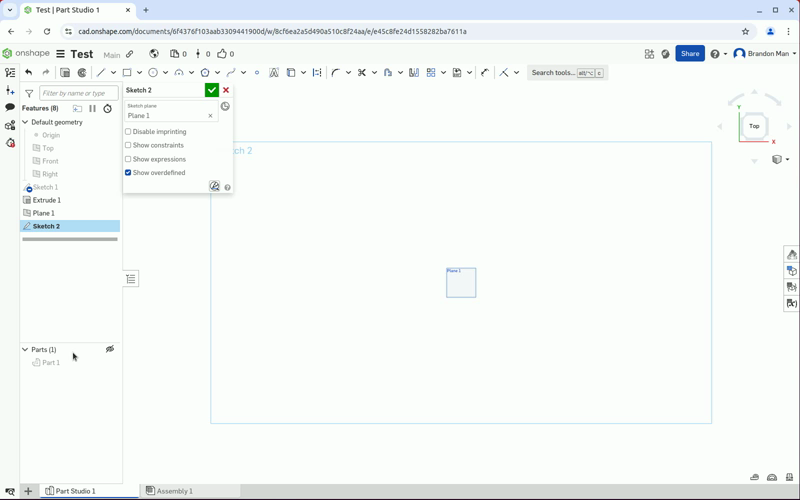
key(c)
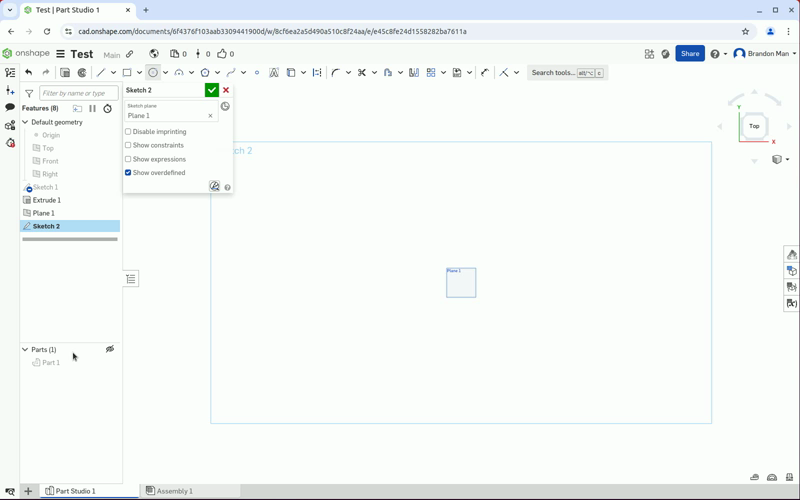
key_down(shift)
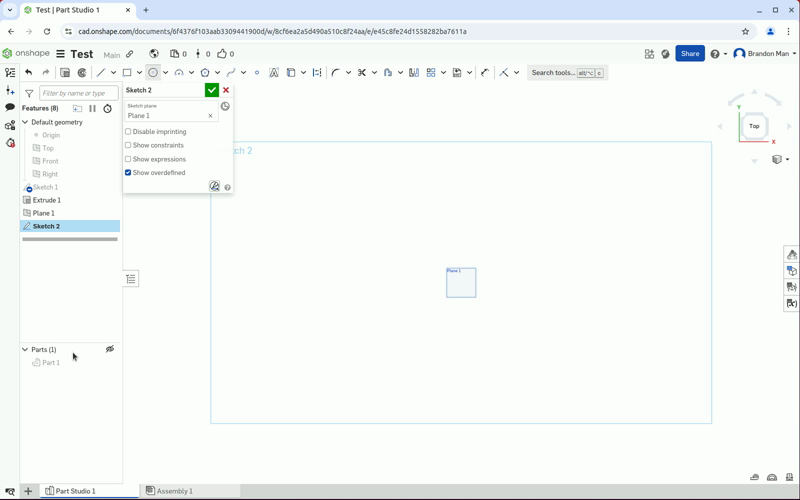
mouse_move(461, 282)
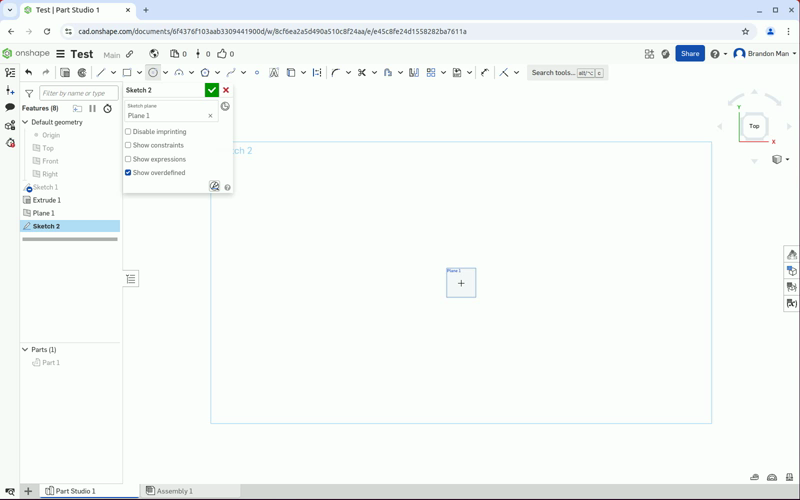
click(461, 282)
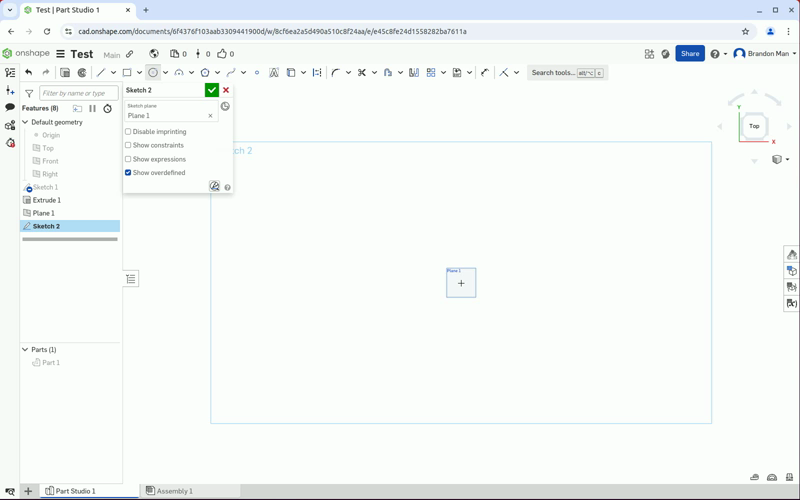
key_up(shift)
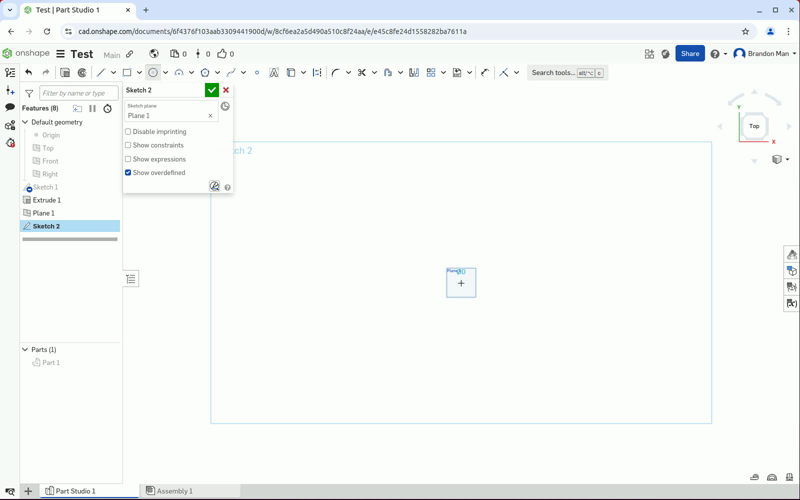
mouse_move(508, 282)
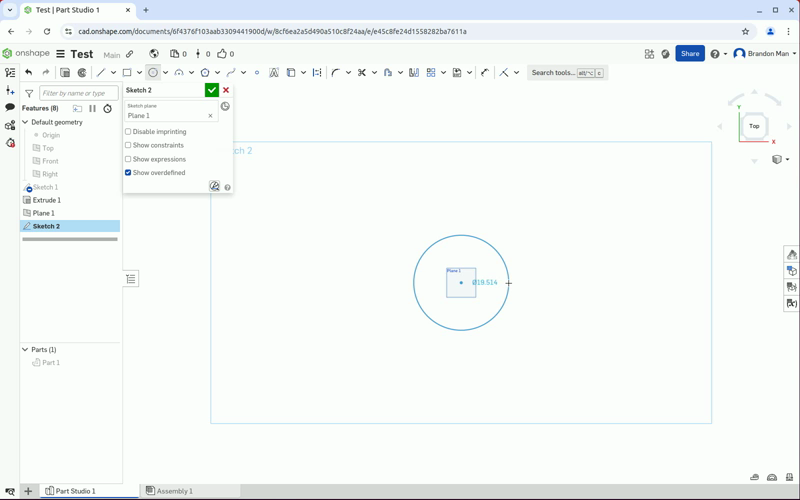
click(508, 282)
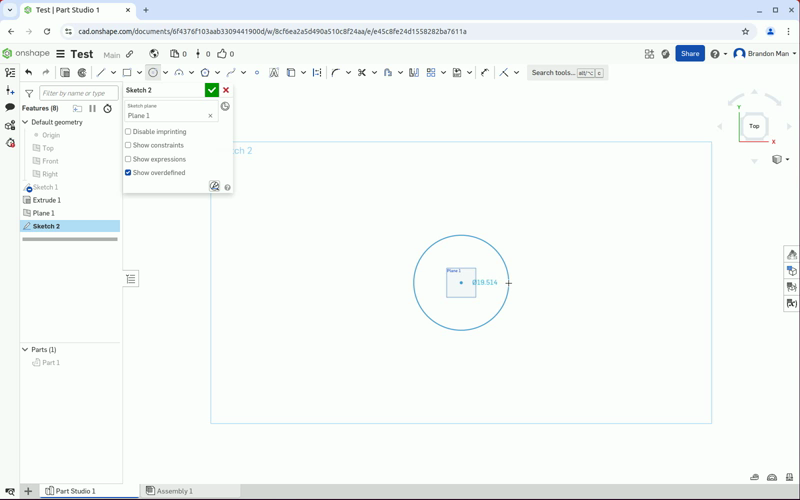
key(esc)
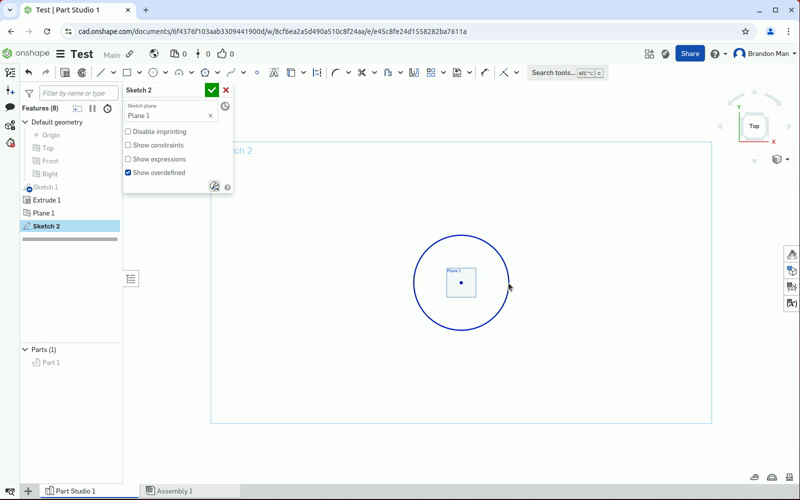
mouse_move(422, 299)
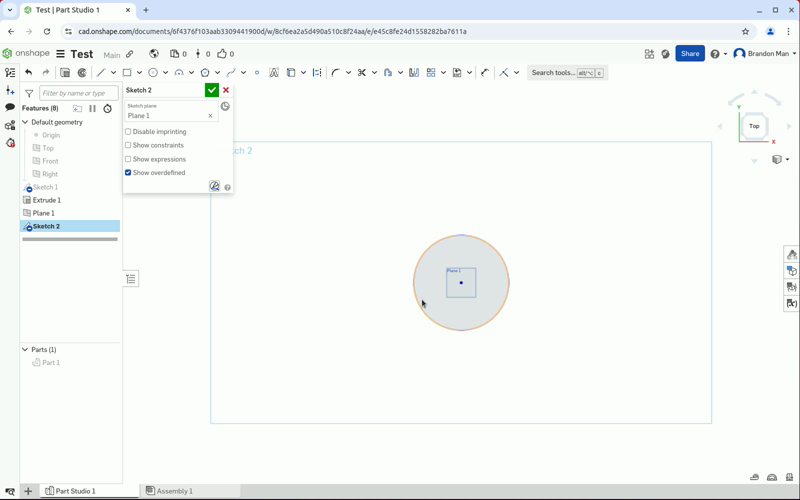
click(422, 299)
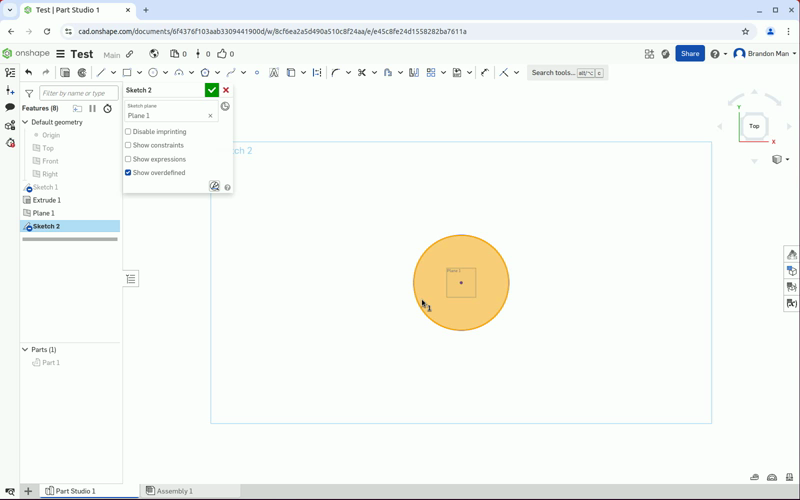
mouse_move(73, 352)
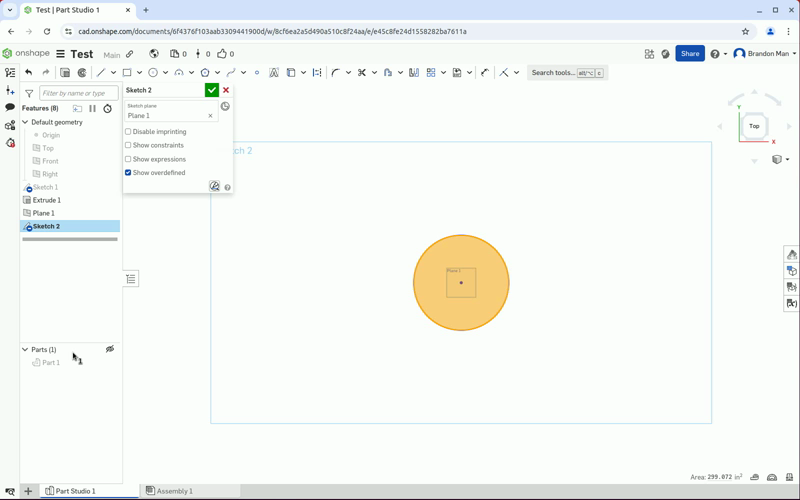
key(shift+y)
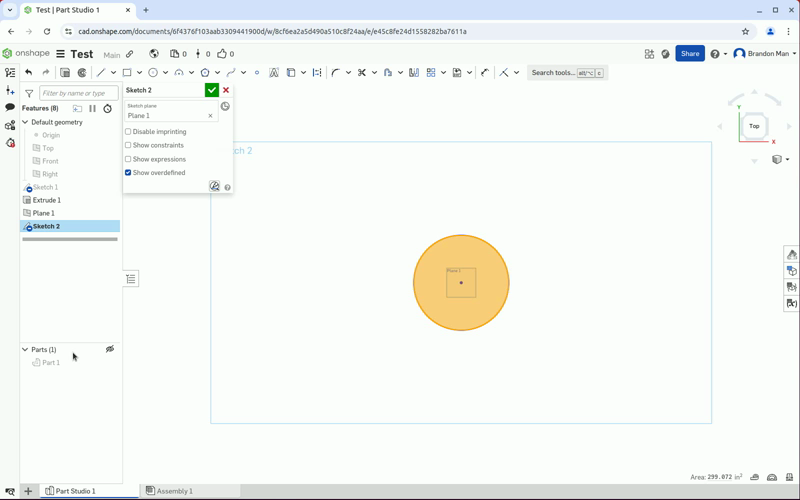
key(shift+e)
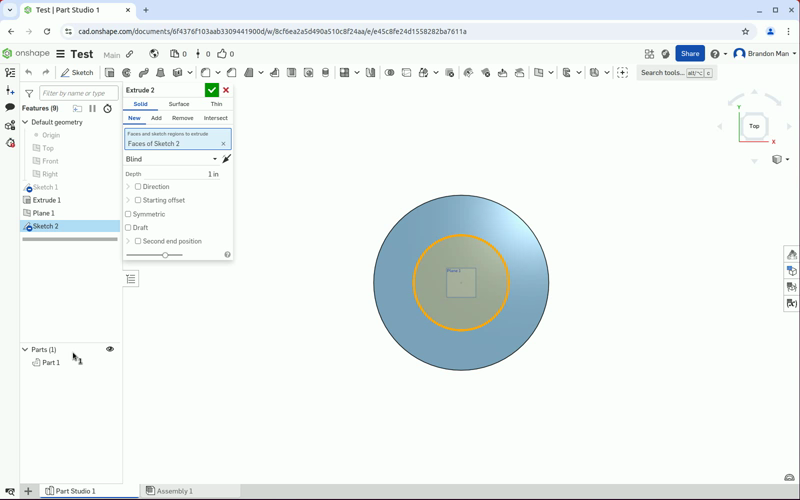
mouse_move(143, 106)
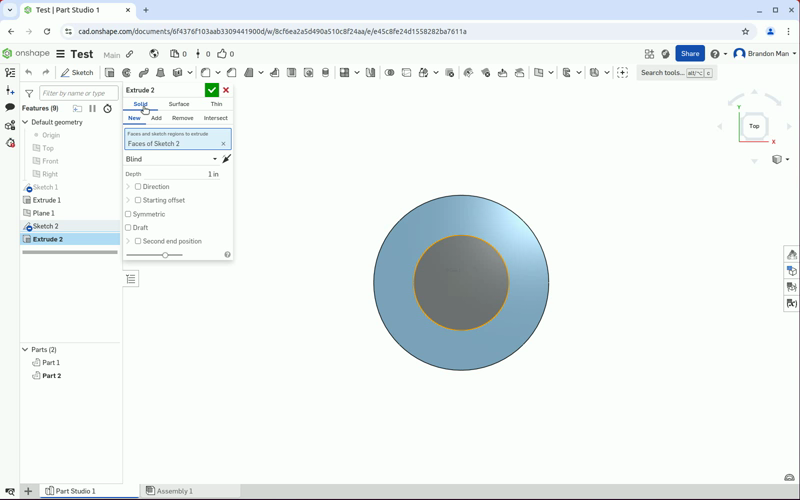
click(143, 106)
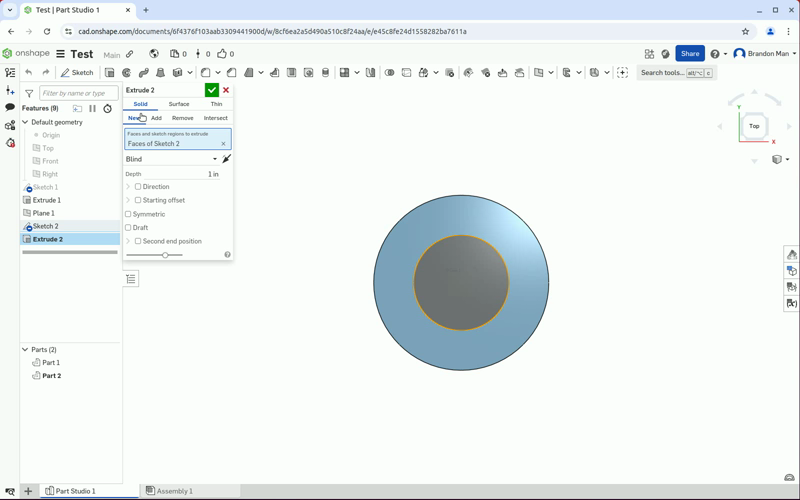
mouse_move(137, 120)
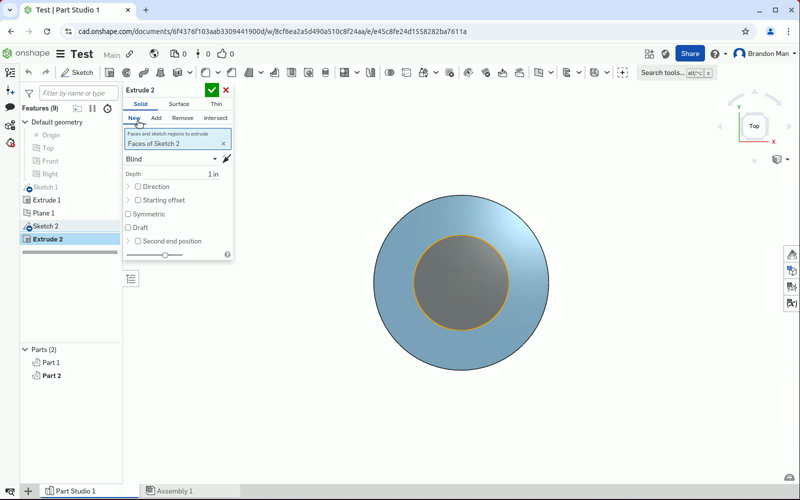
click(137, 120)
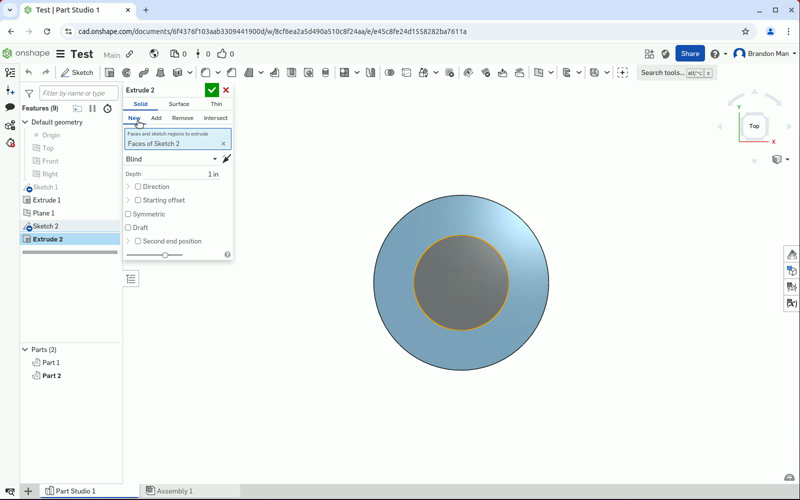
key(tab, 4)
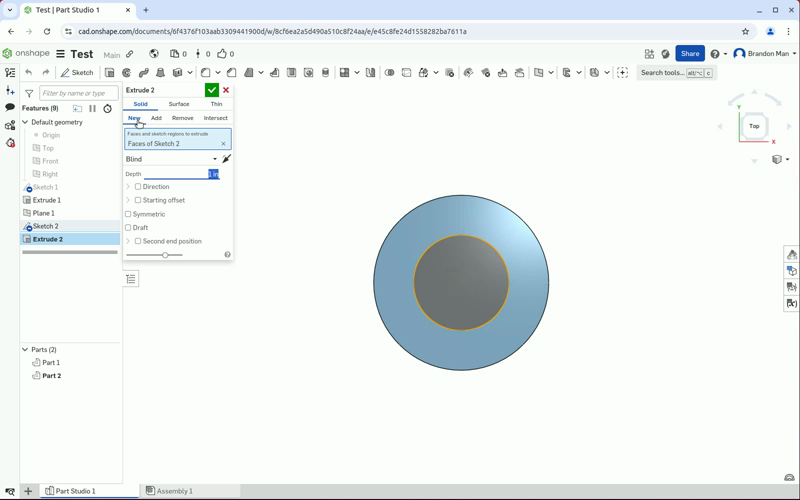
text(16.609)
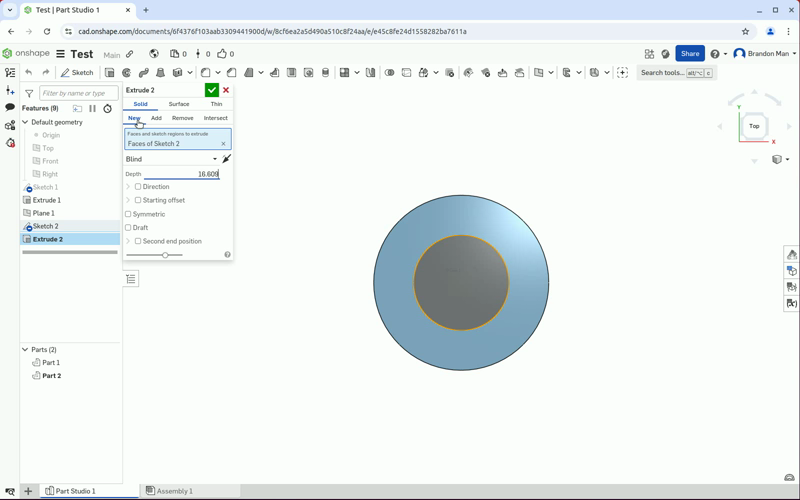
key(enter)
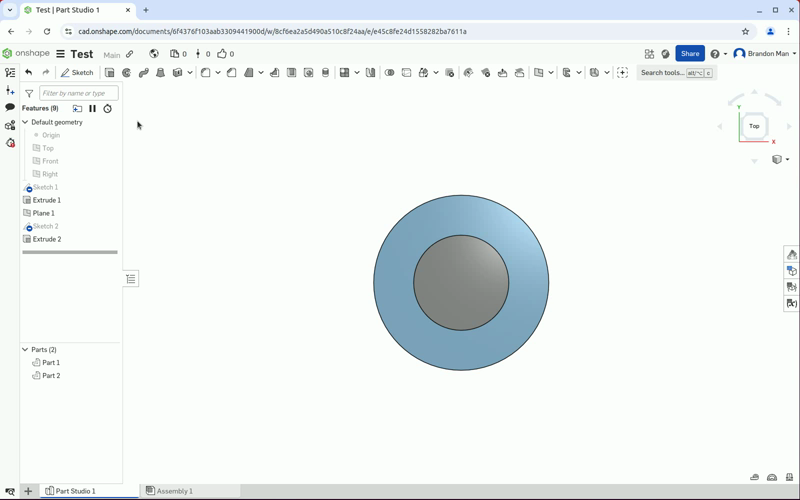
key(shift+h)
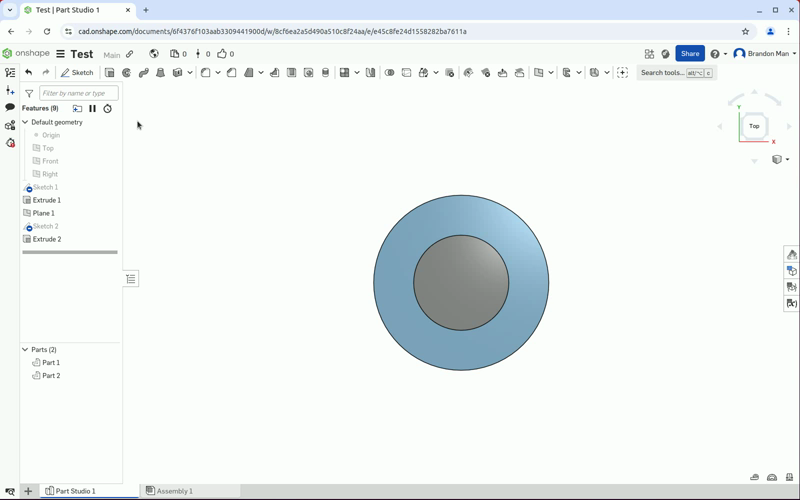
key(shift+h)
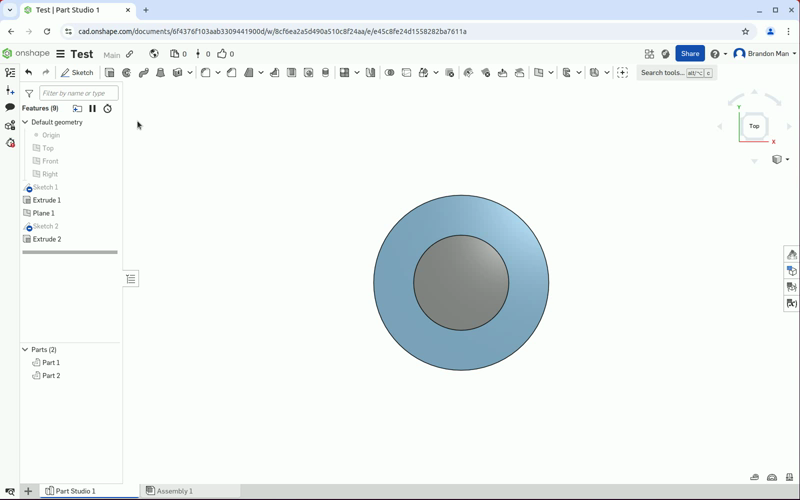
mouse_move(73, 189)
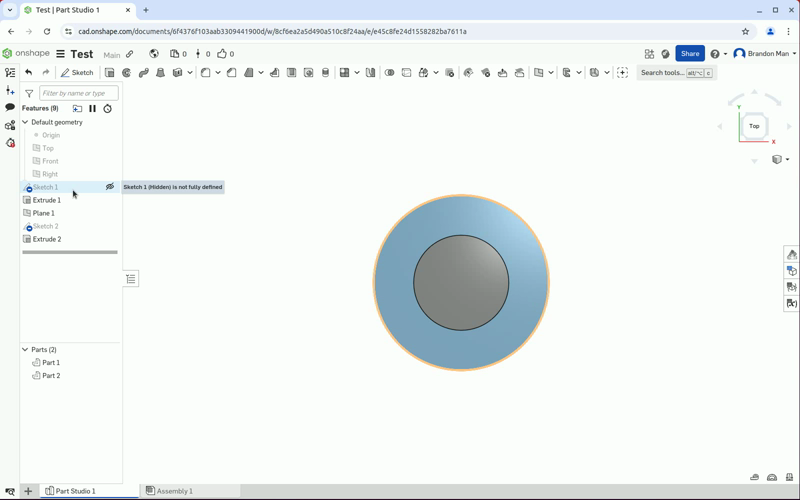
click(73, 189)
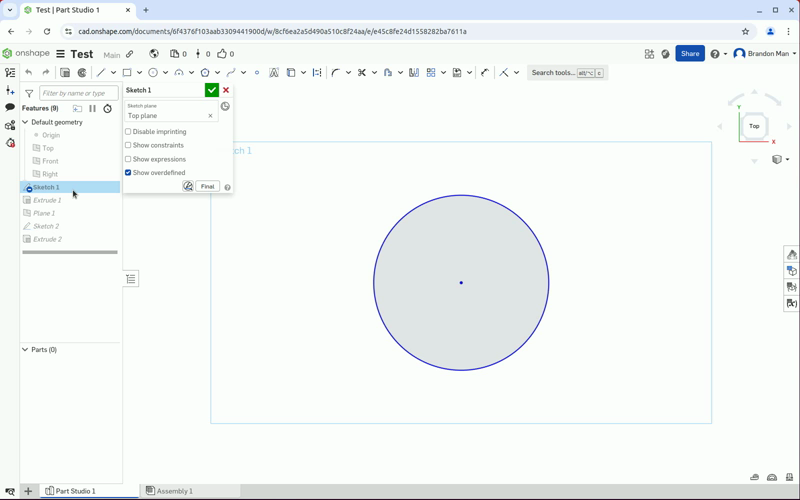
mouse_move(229, 92)
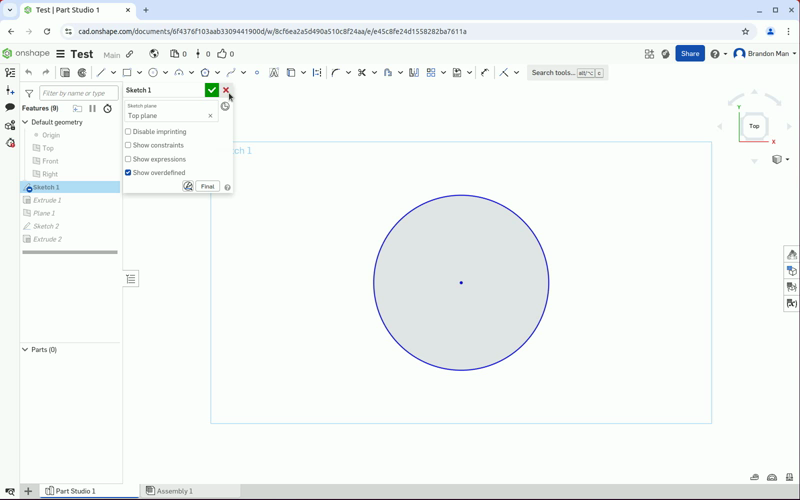
click(229, 92)
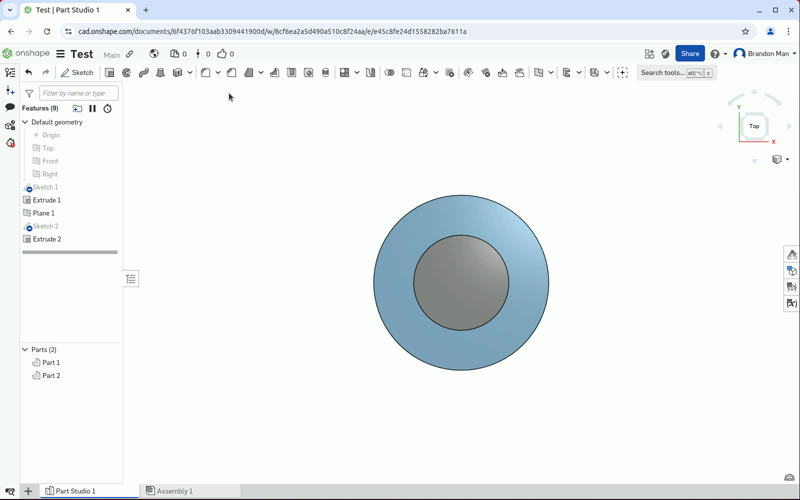
mouse_move(541, 75)
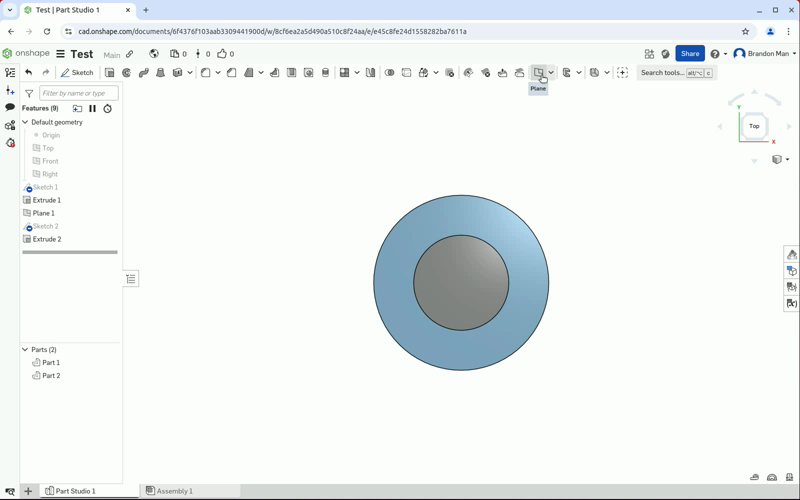
click(541, 75)
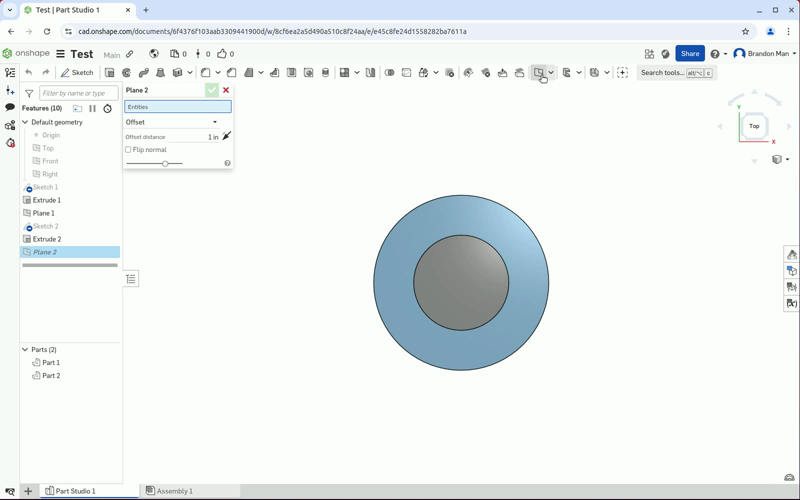
mouse_move(73, 150)
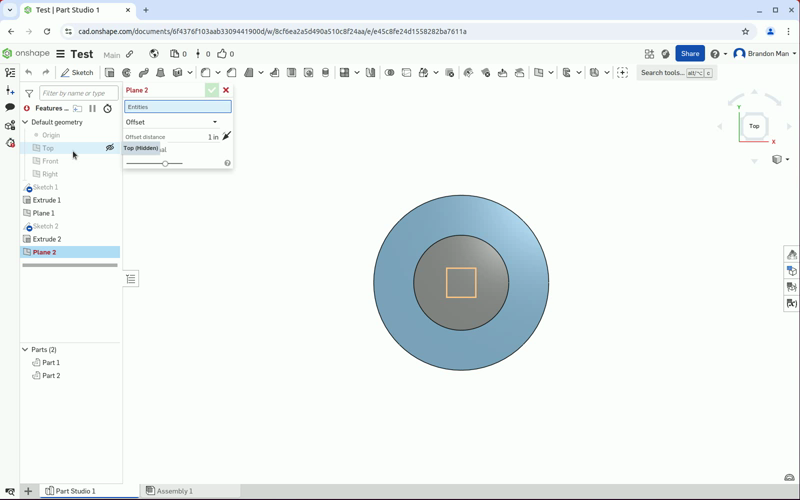
click(73, 150)
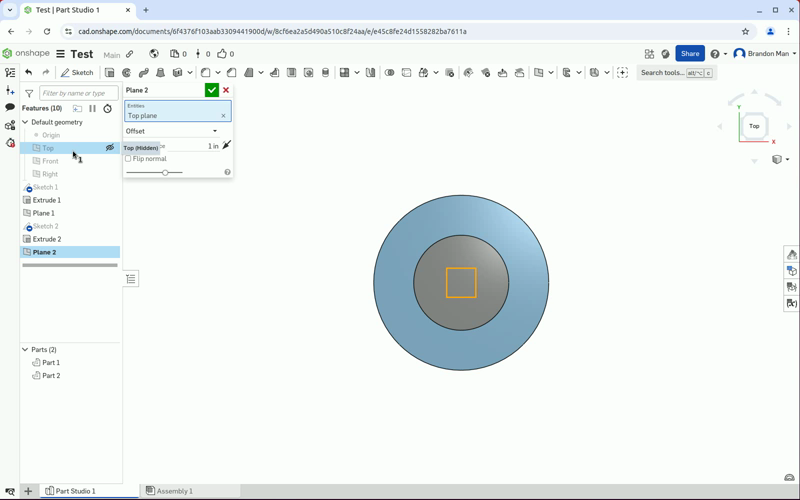
key(tab, 2)
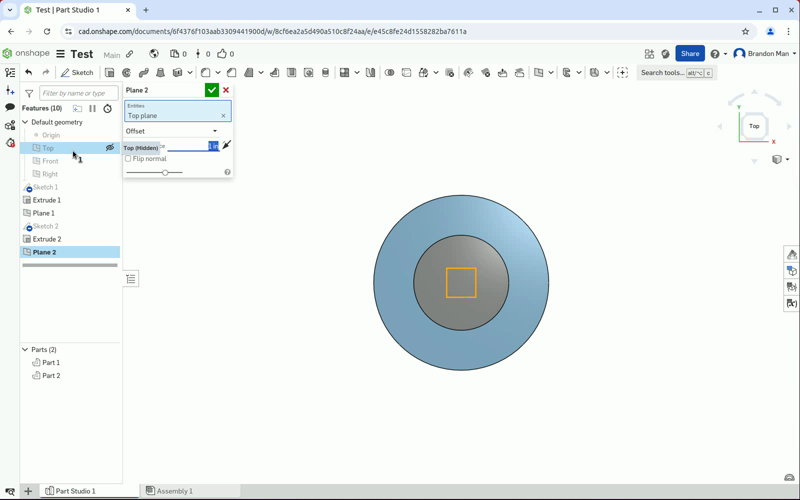
text(23.108)
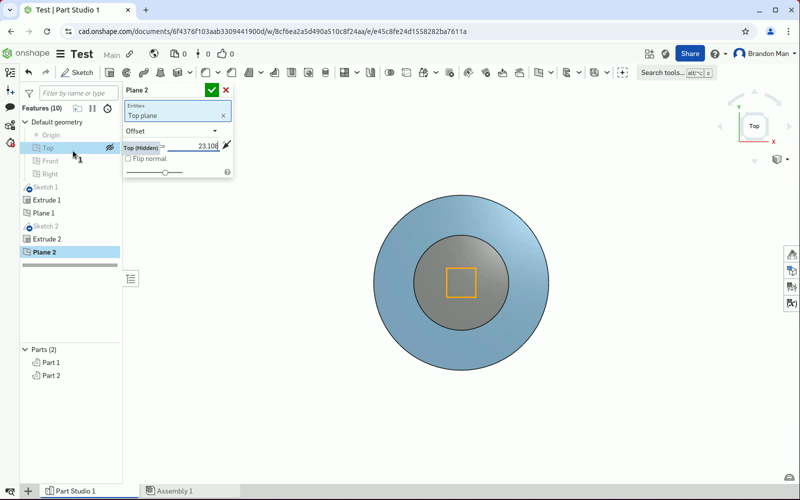
key(enter, 2)
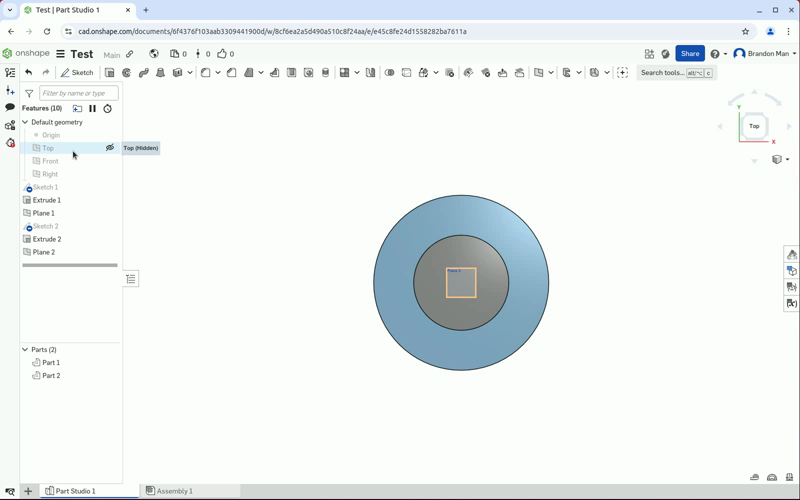
key(shift+s)
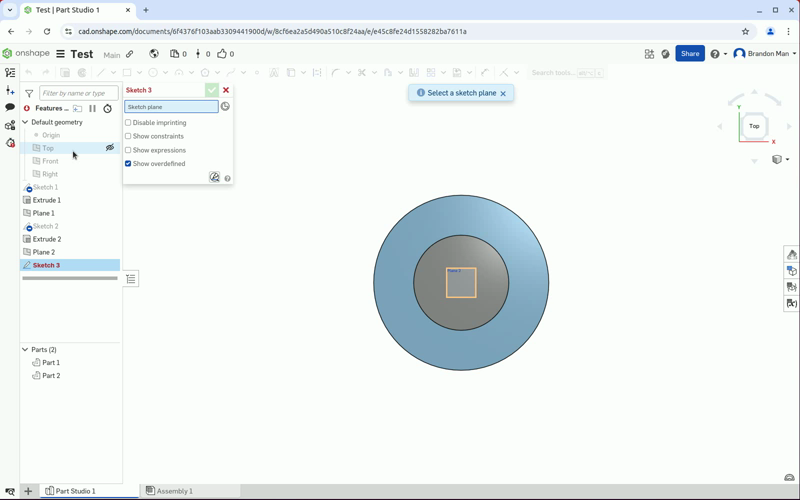
mouse_move(73, 254)
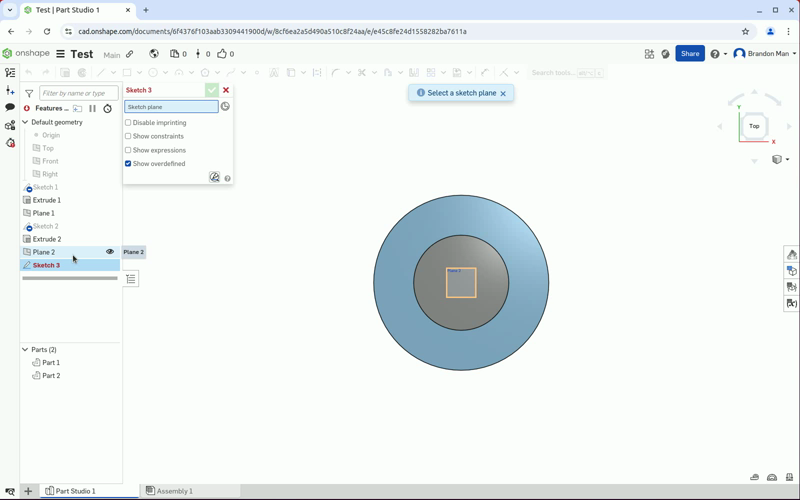
click(73, 254)
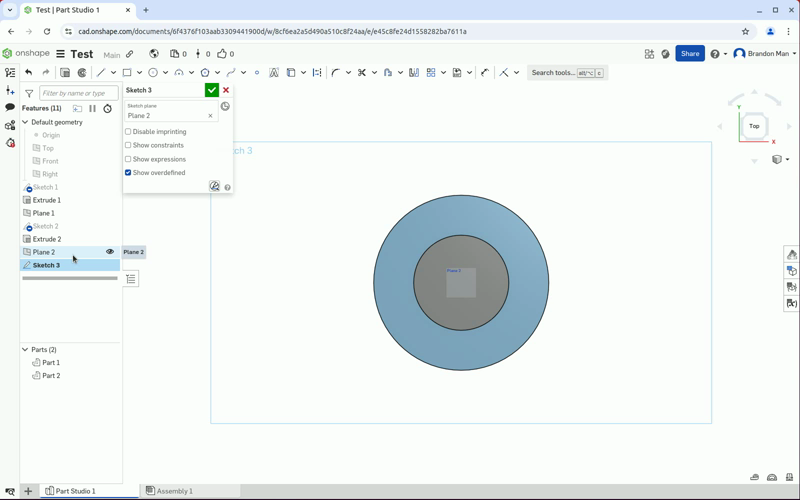
mouse_move(73, 352)
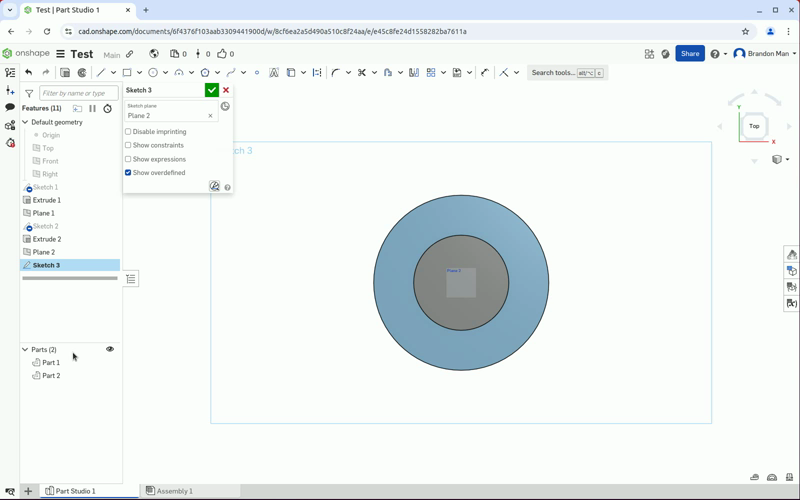
key(y)
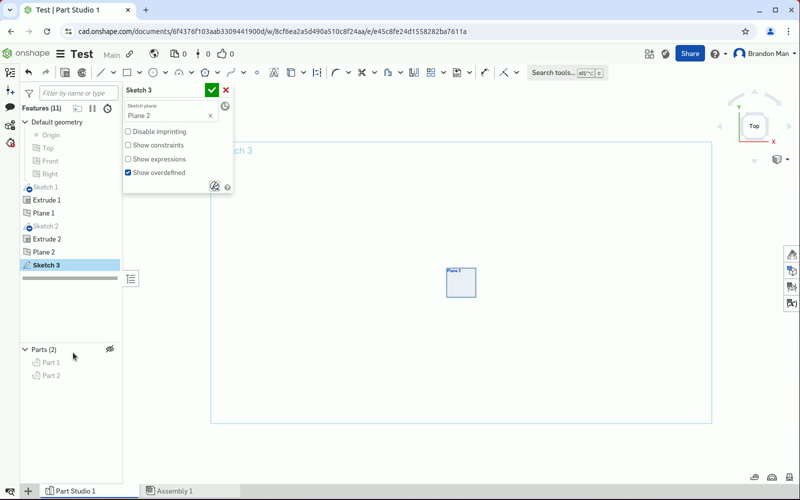
key(c)
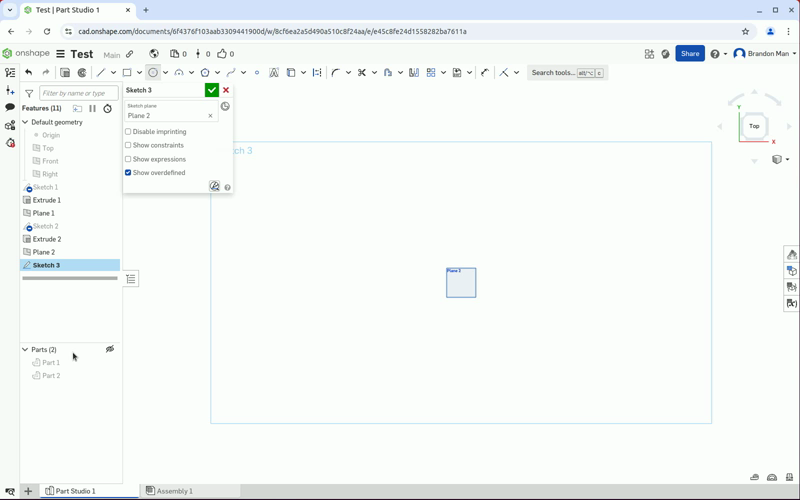
key_down(shift)
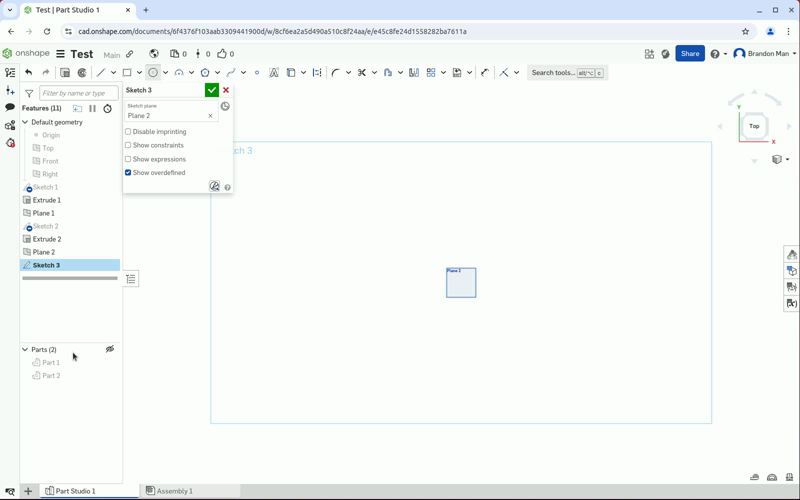
mouse_move(461, 282)
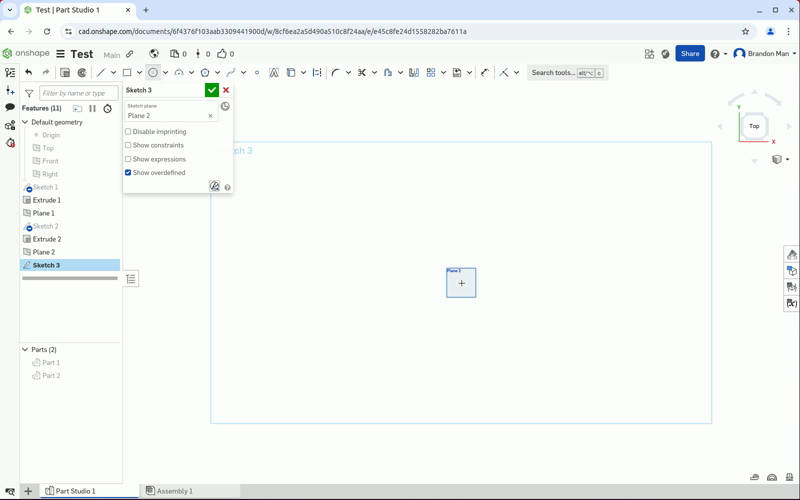
click(461, 282)
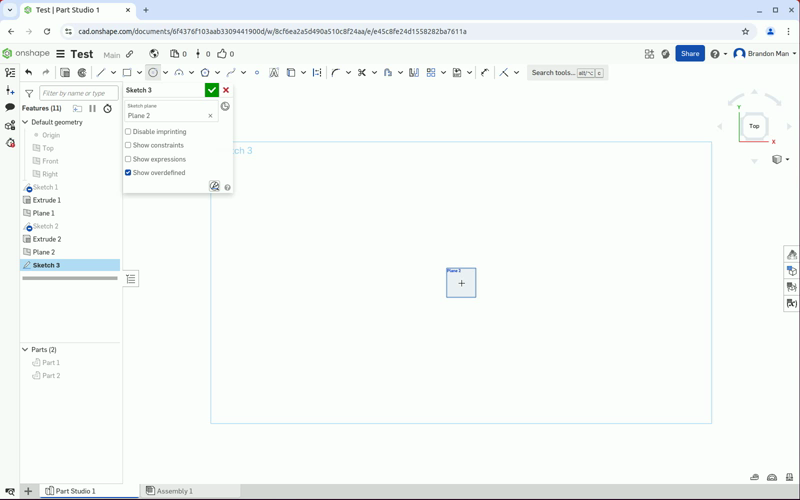
key_up(shift)
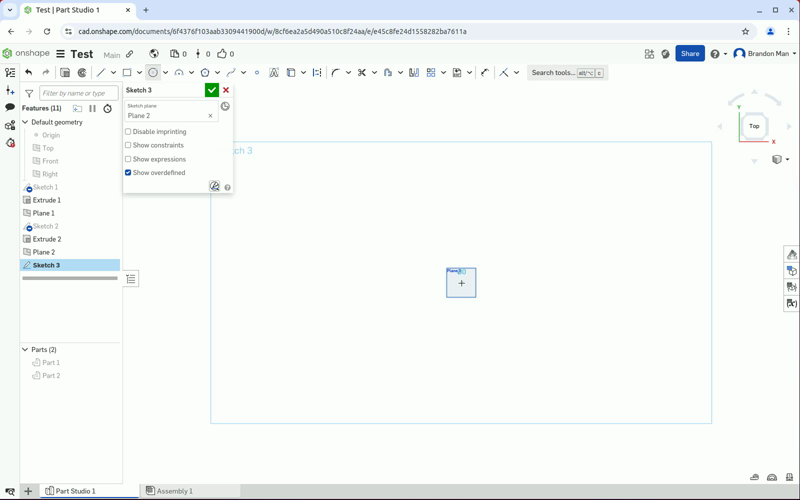
mouse_move(501, 282)
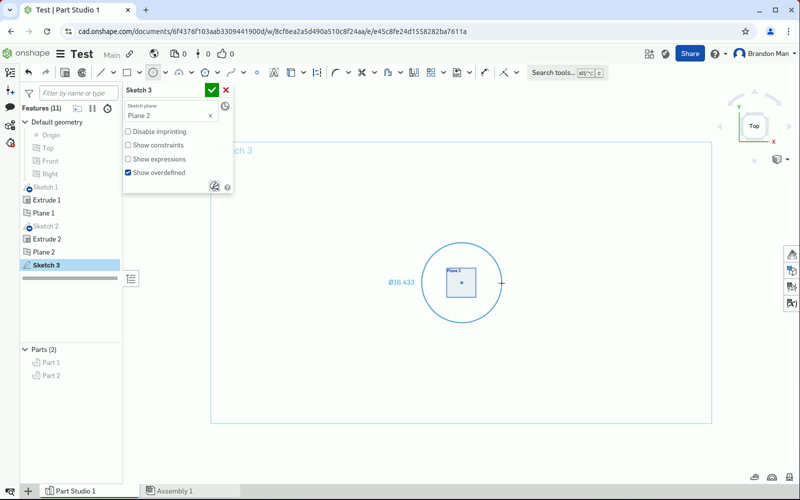
click(501, 282)
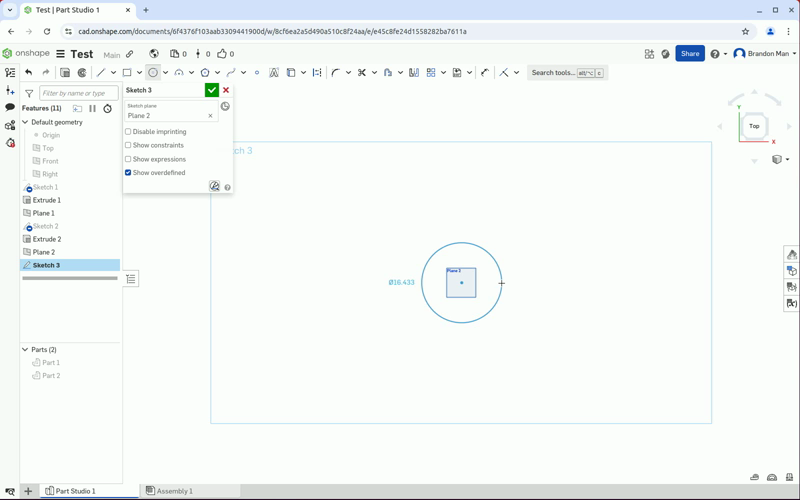
key(esc)
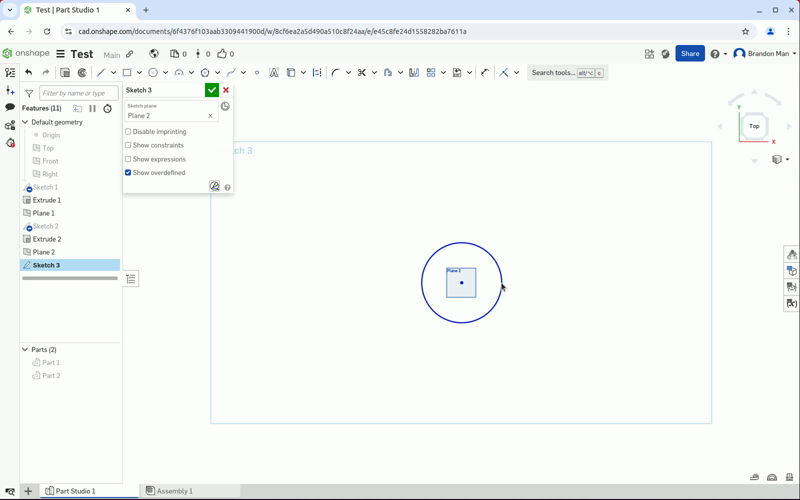
mouse_move(449, 265)
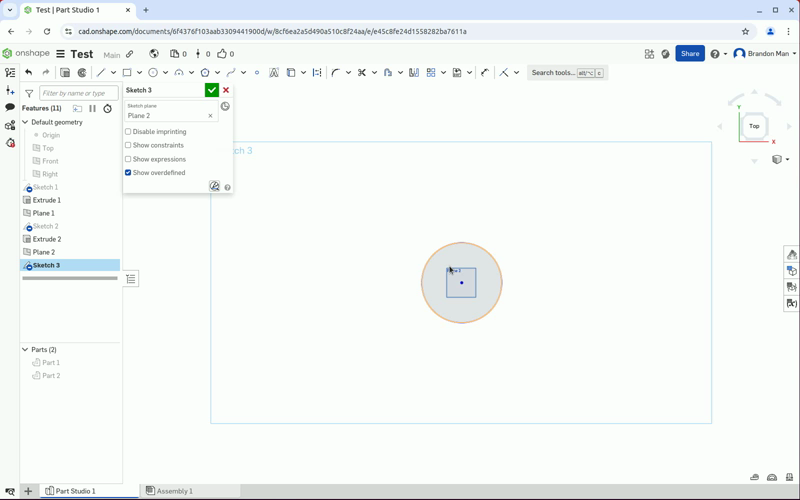
click(449, 265)
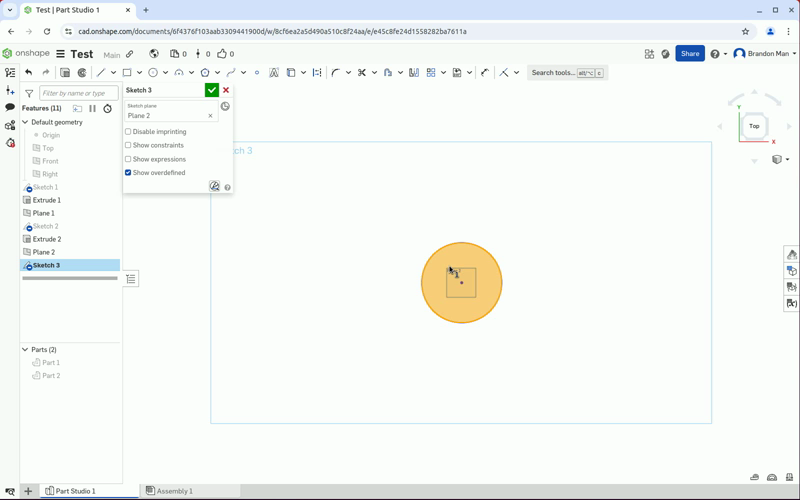
mouse_move(73, 352)
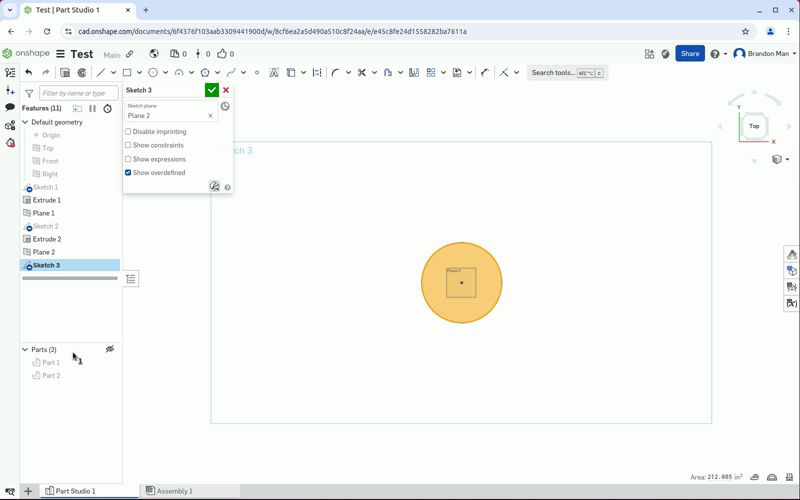
key(shift+y)
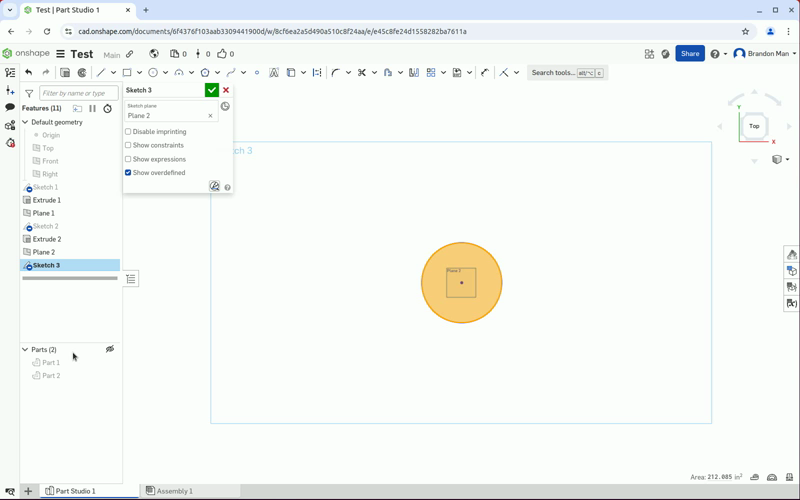
key(shift+e)
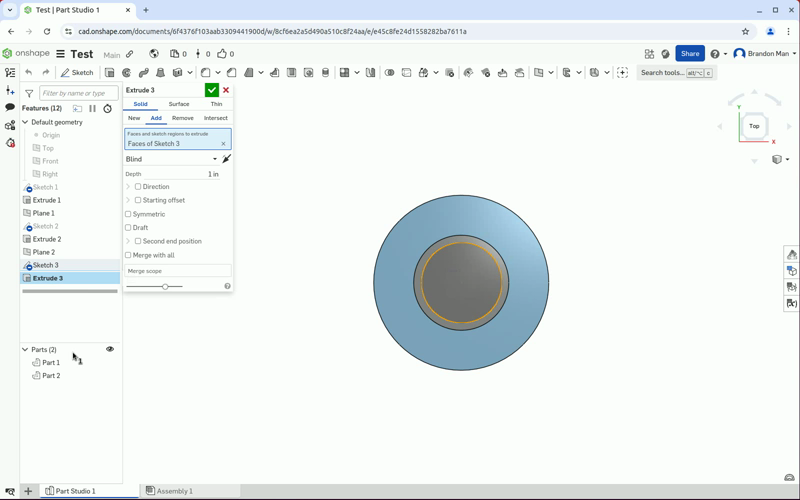
mouse_move(143, 106)
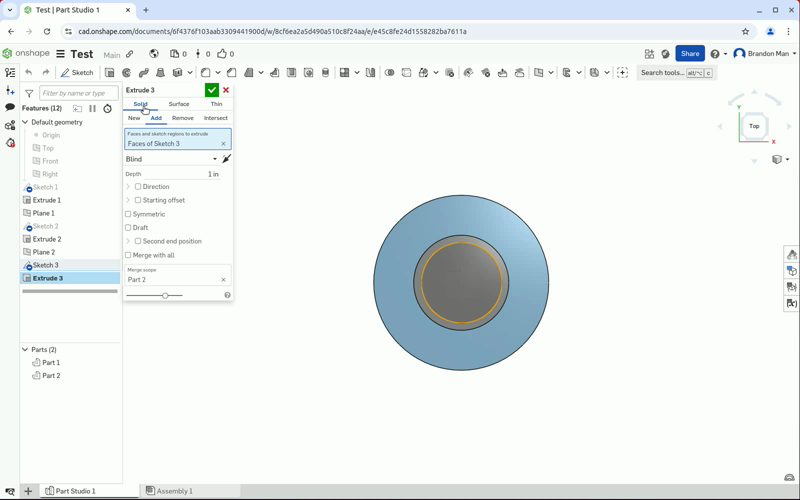
click(143, 106)
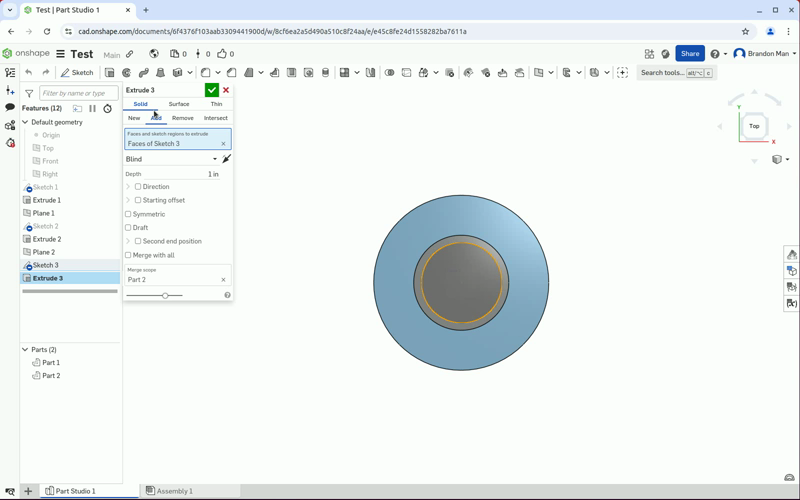
mouse_move(186, 120)
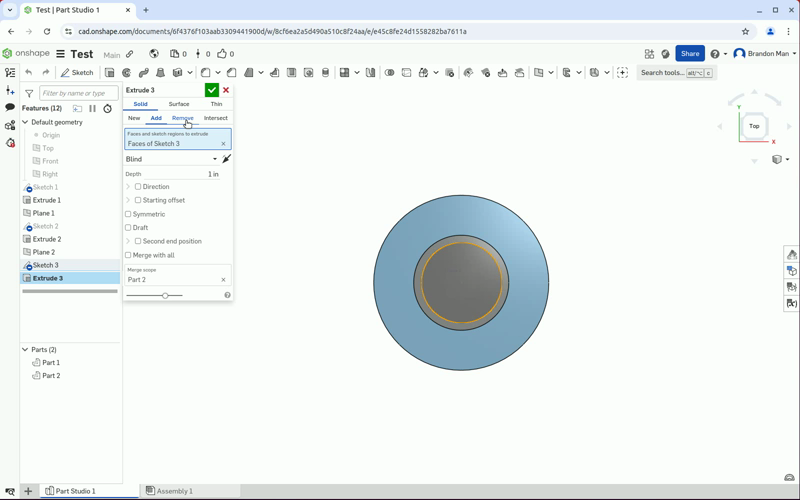
click(186, 120)
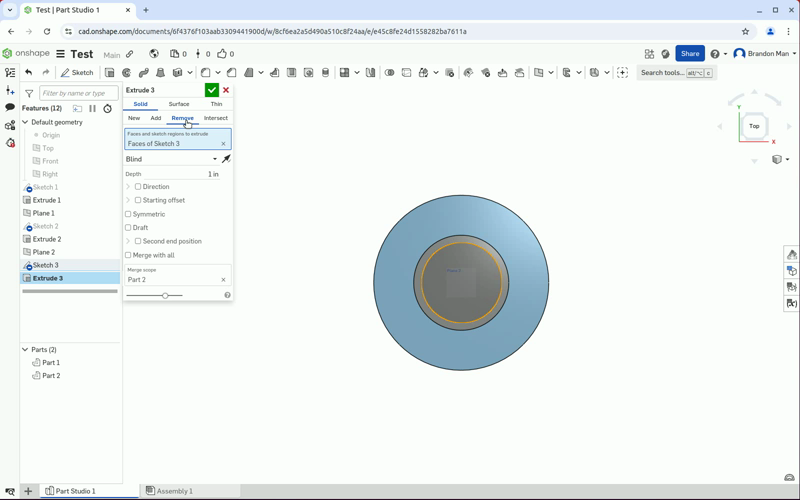
key(tab, 4)
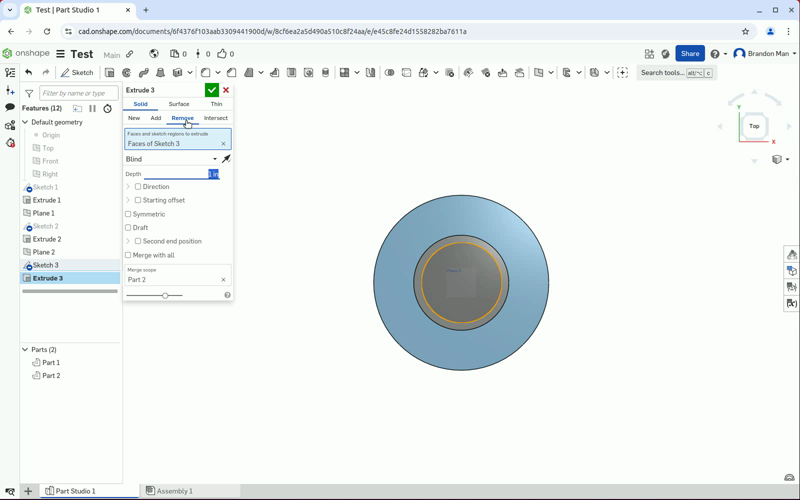
text(16.609)
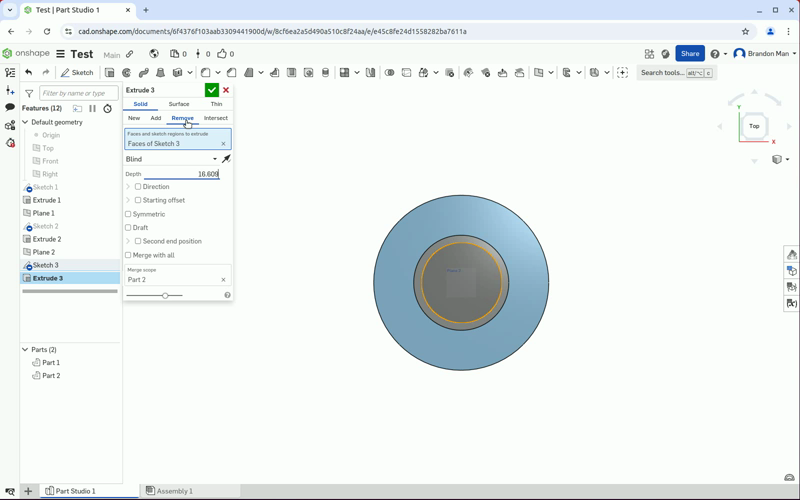
key(tab, 6)
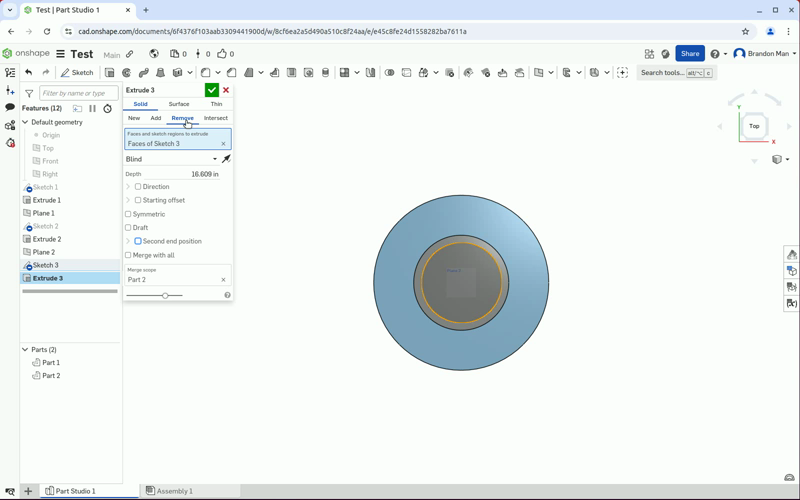
key(space)
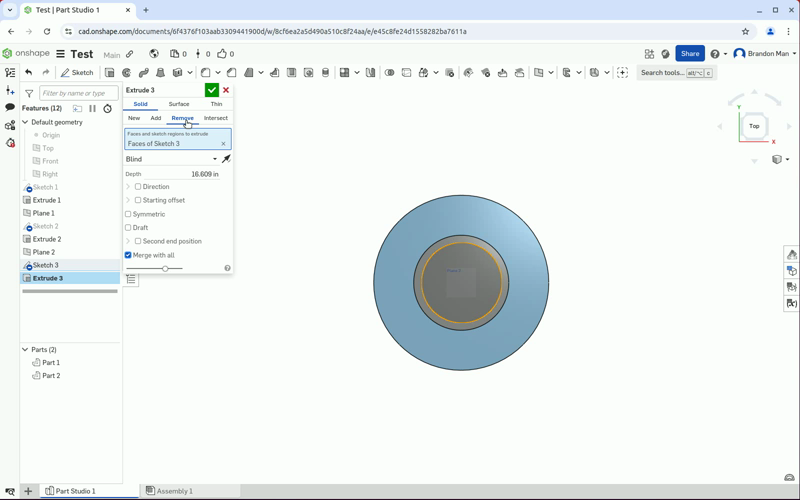
key(enter)
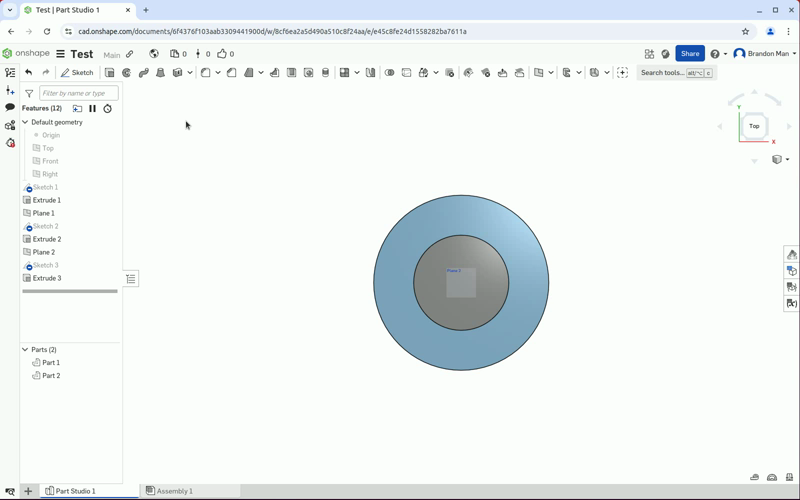
key(shift+h)
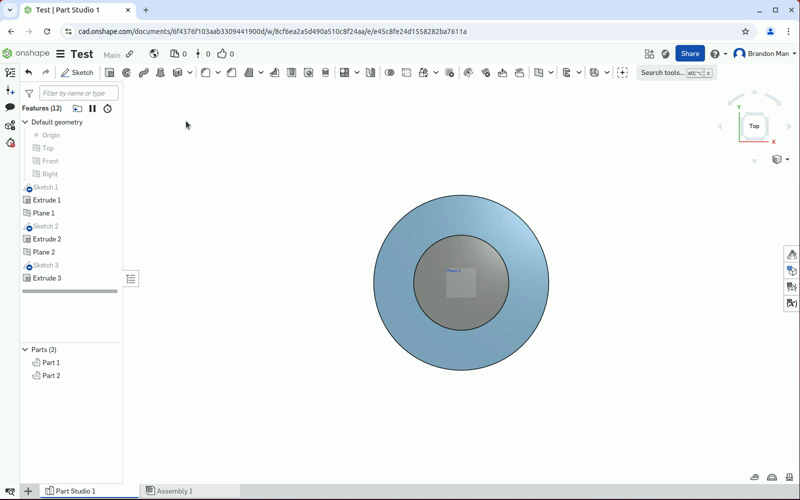
key(shift+h)
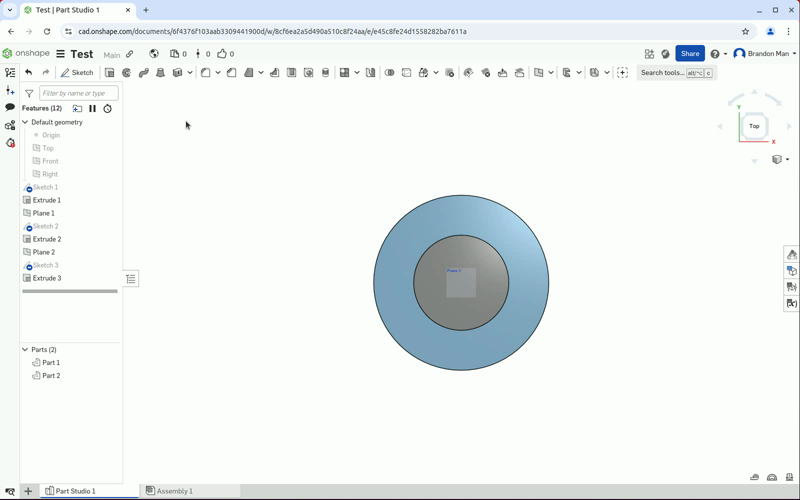
mouse_move(73, 189)
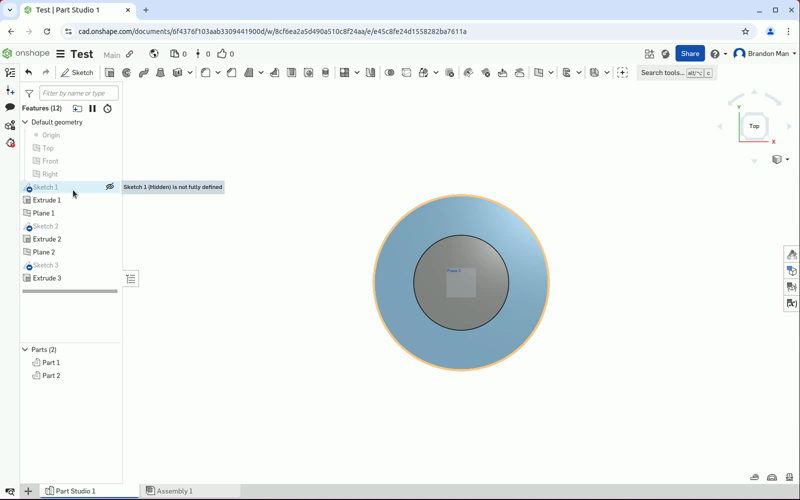
click(73, 189)
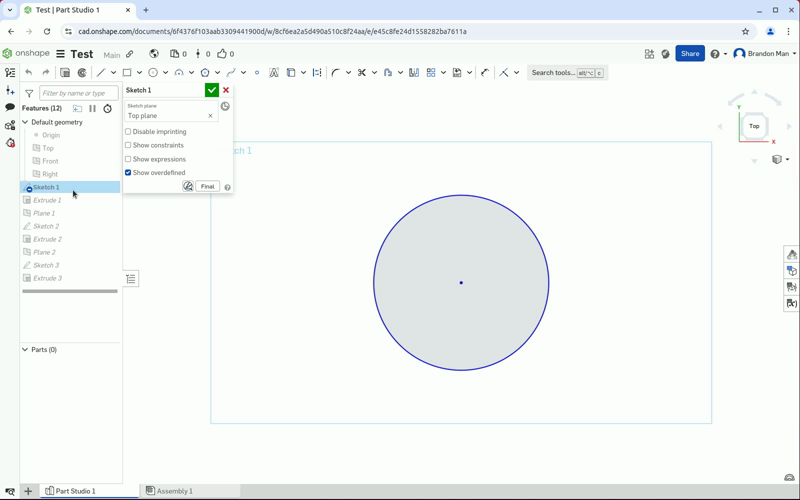
mouse_move(229, 92)
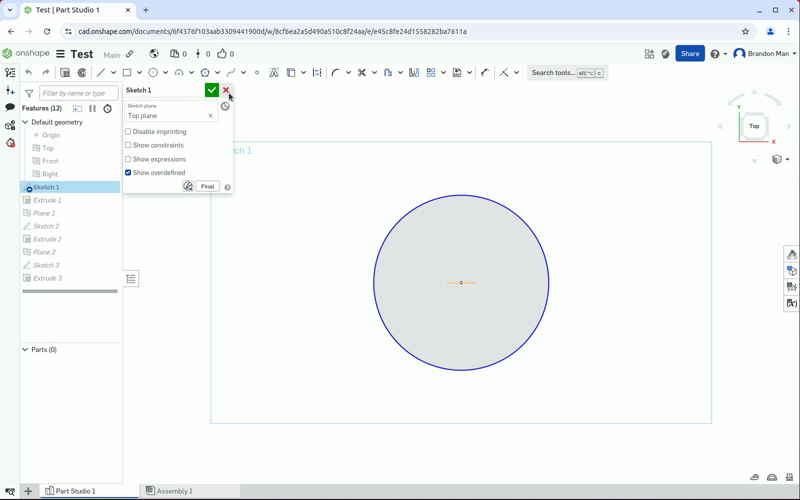
click(229, 92)
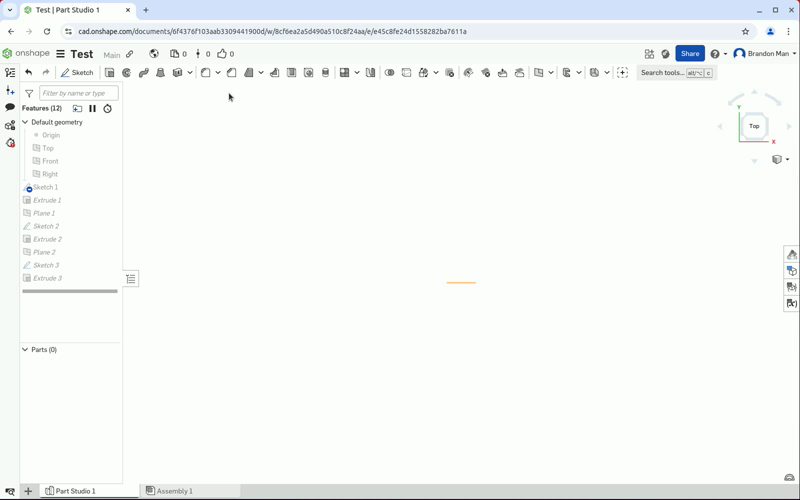
key(shift+s)
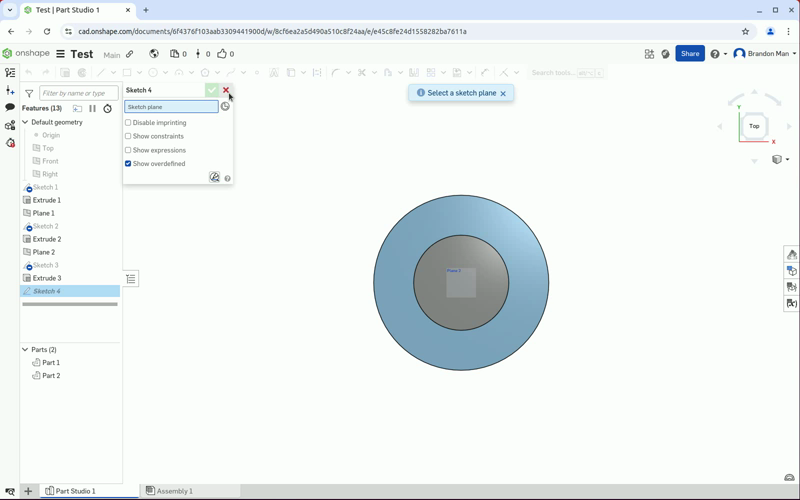
mouse_move(73, 215)
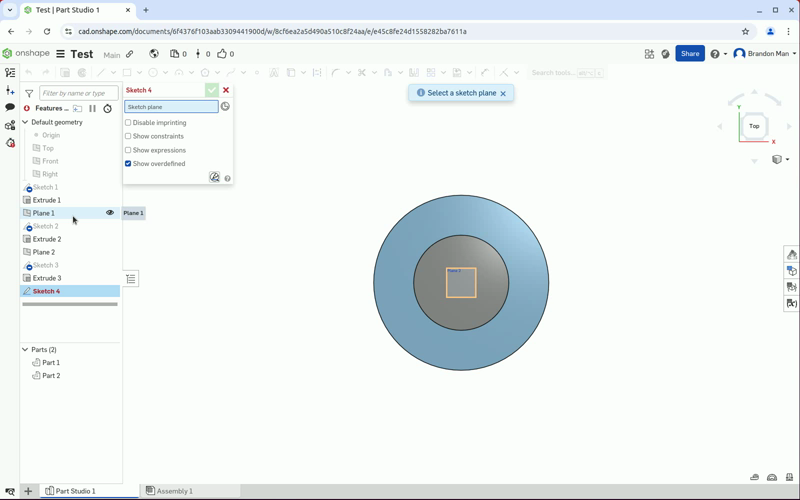
click(73, 215)
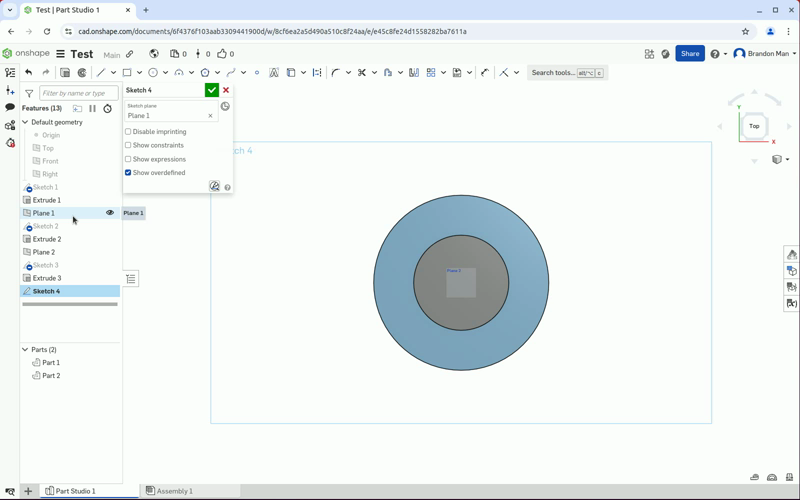
mouse_move(73, 352)
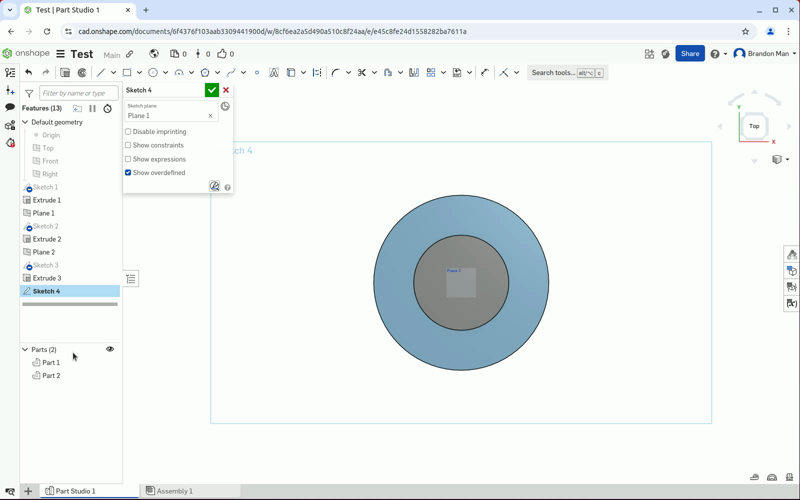
key(y)
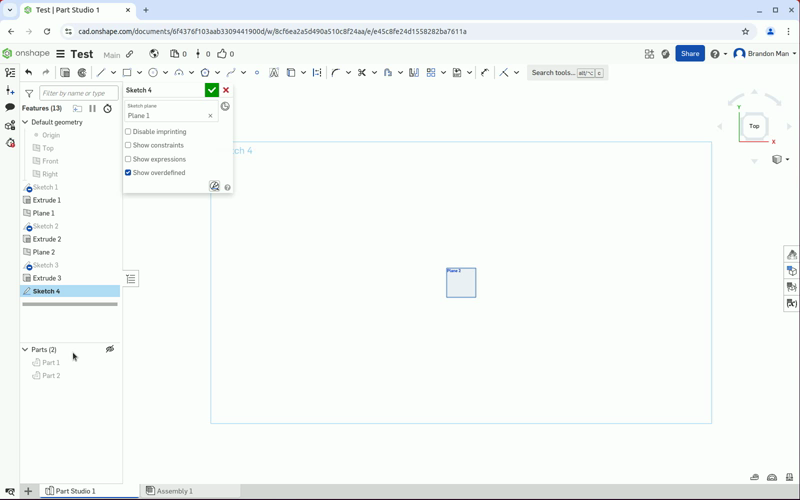
key(c)
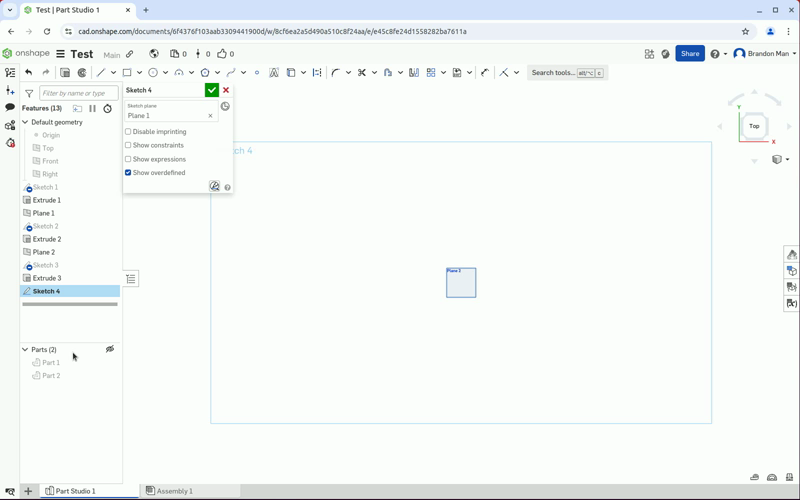
key_down(shift)
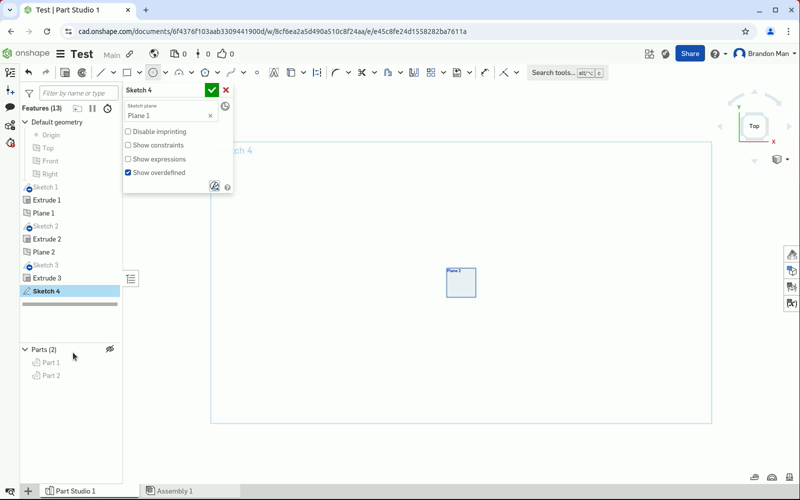
mouse_move(461, 282)
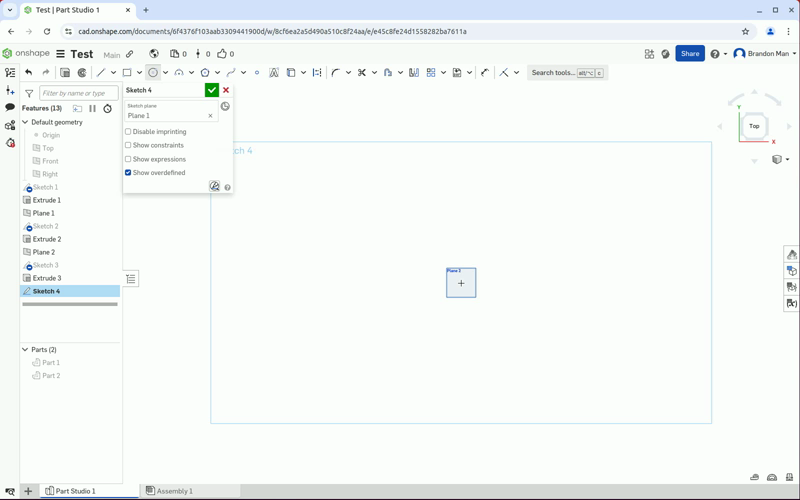
click(461, 282)
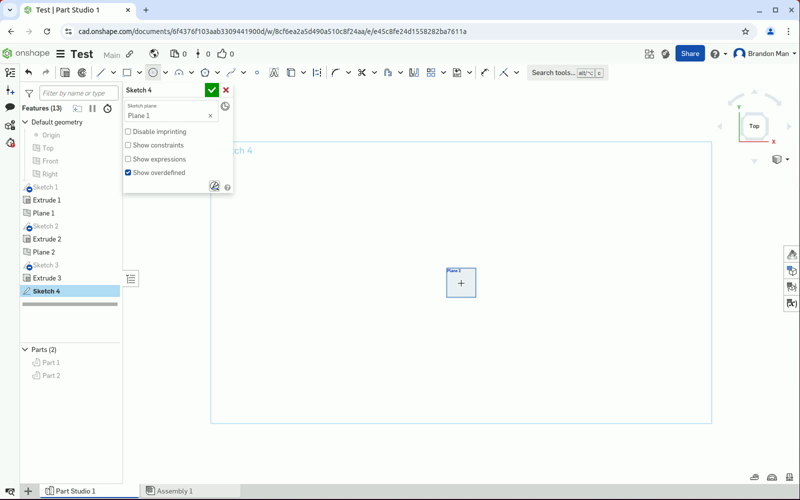
key_up(shift)
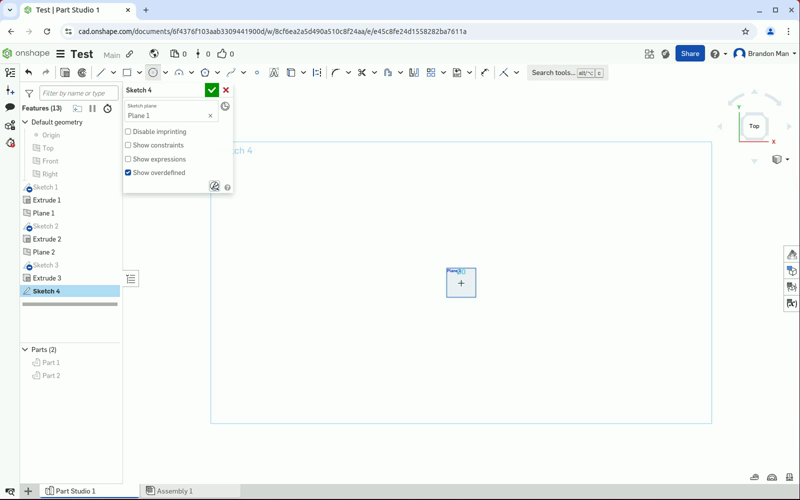
mouse_move(471, 282)
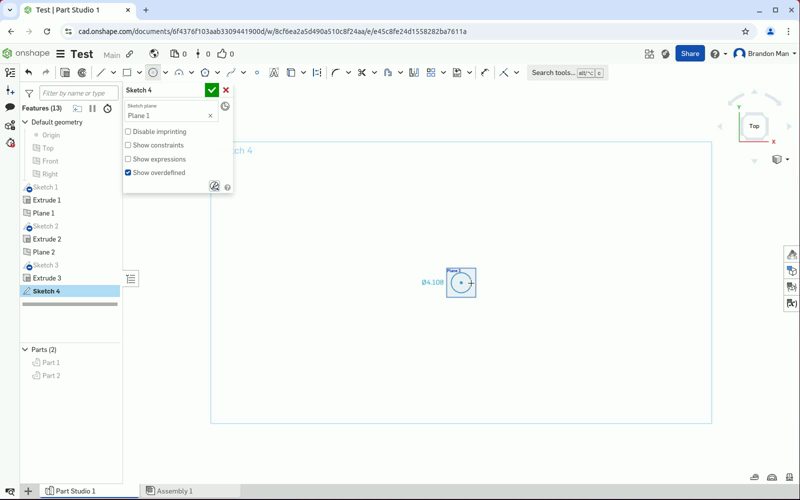
click(471, 282)
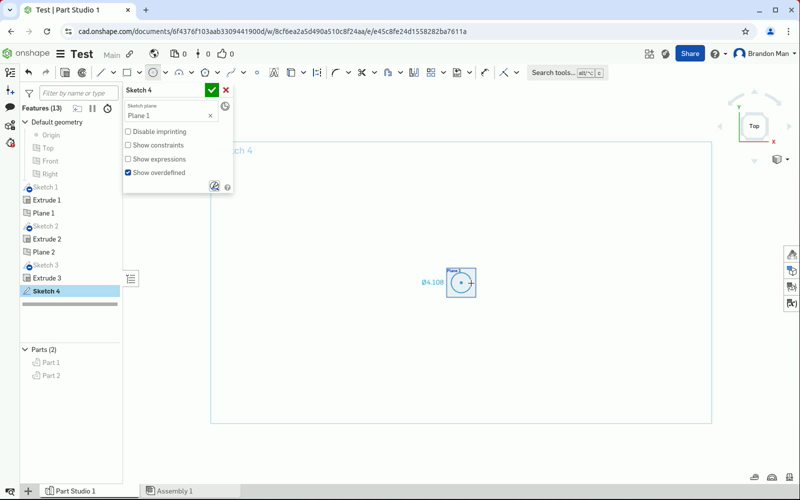
key(esc)
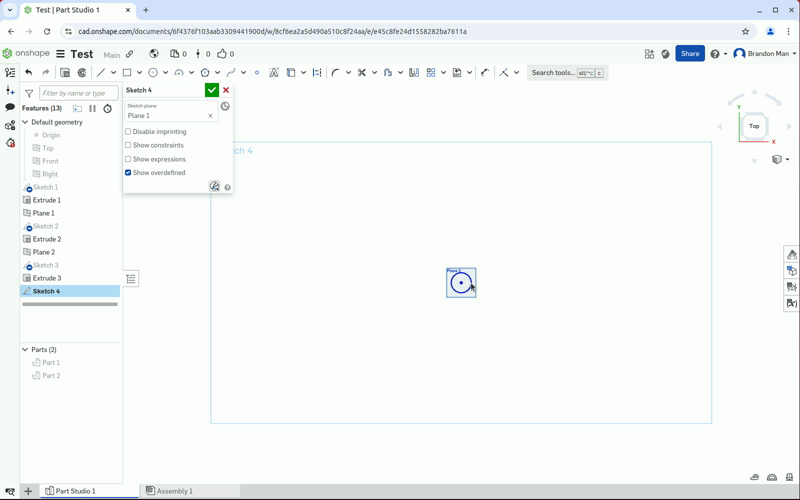
mouse_move(464, 287)
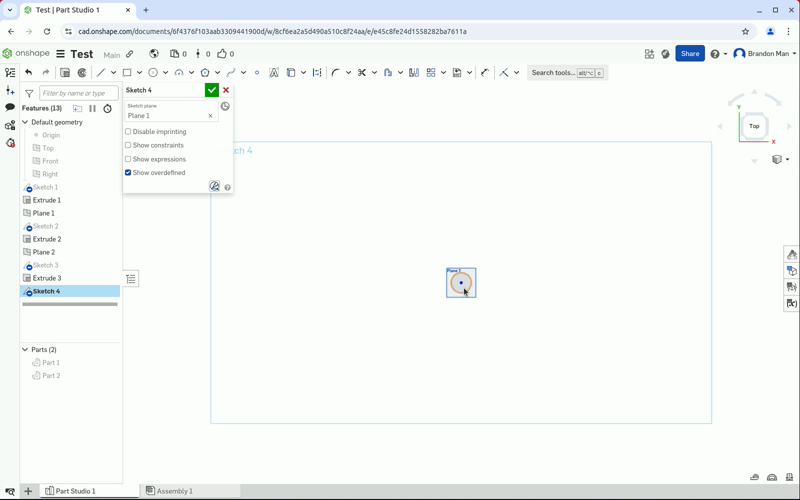
scroll(6)
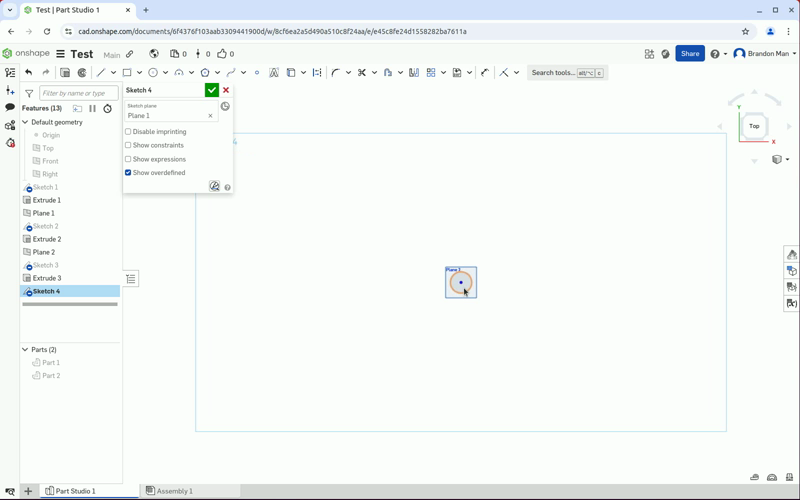
scroll(6)
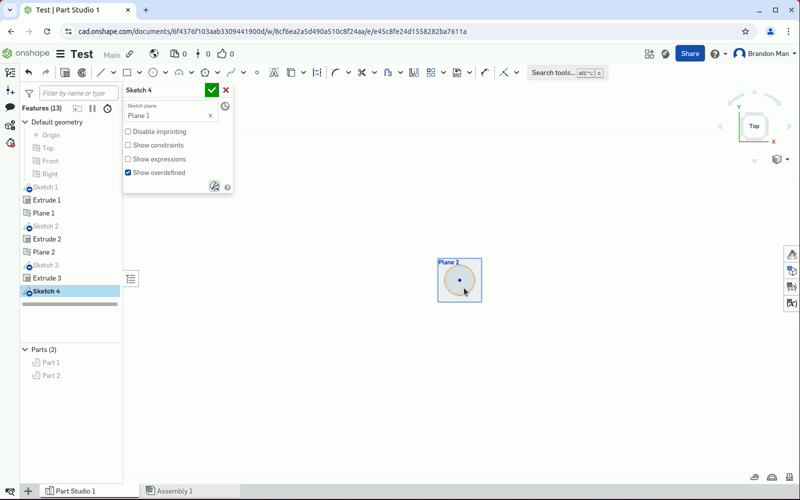
scroll(6)
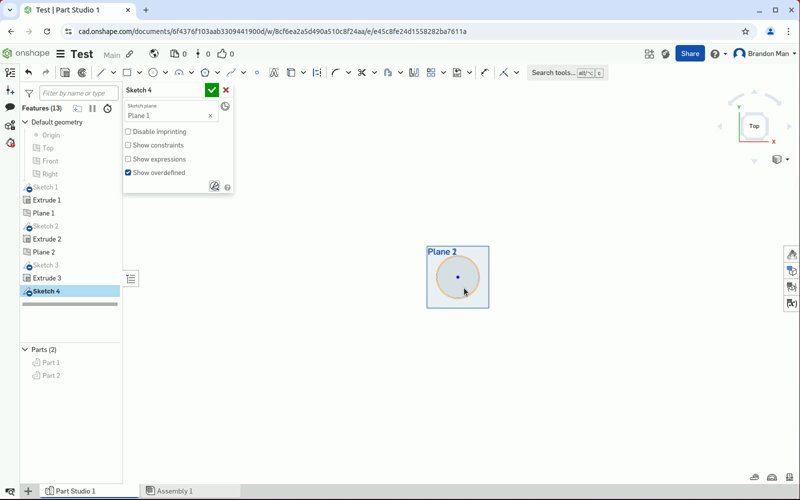
scroll(6)
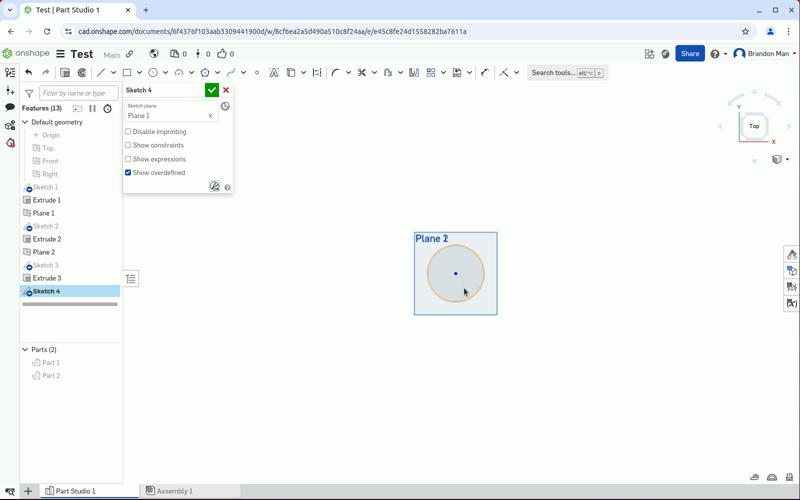
scroll(6)
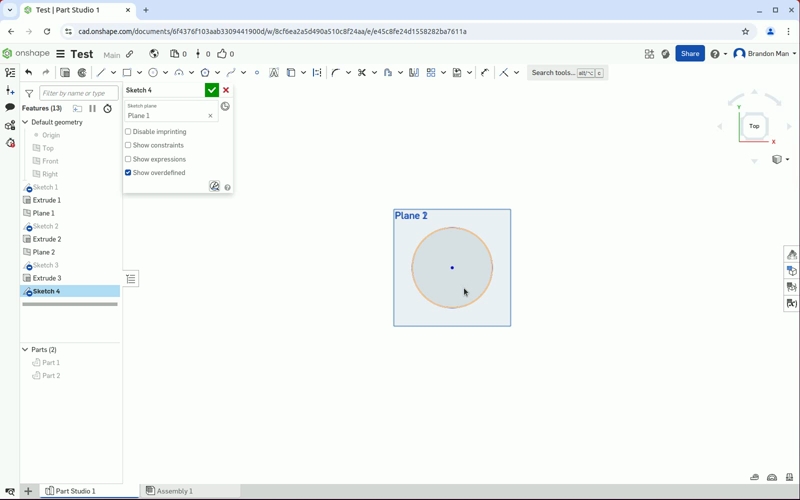
scroll(6)
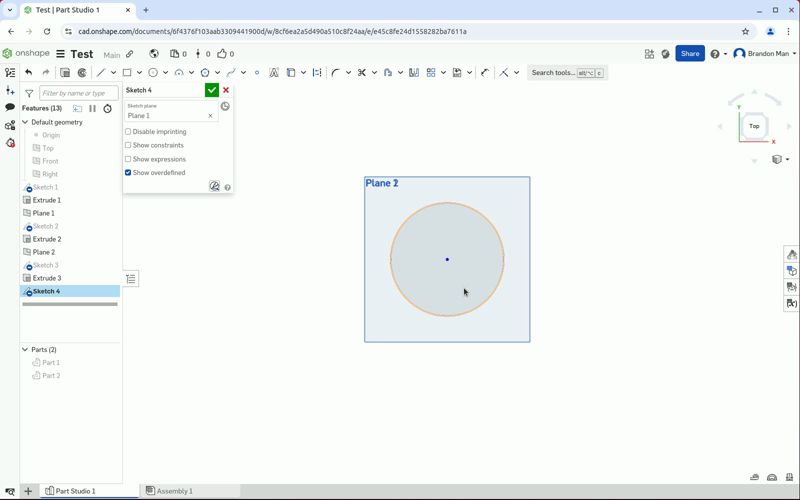
scroll(6)
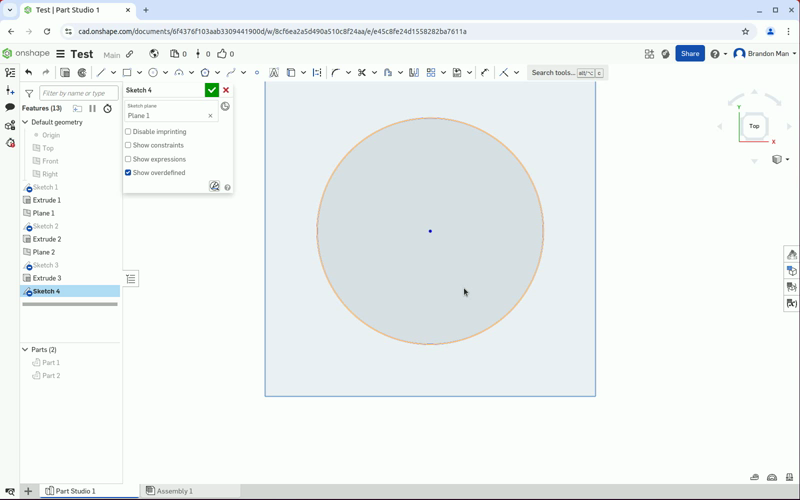
click(464, 287)
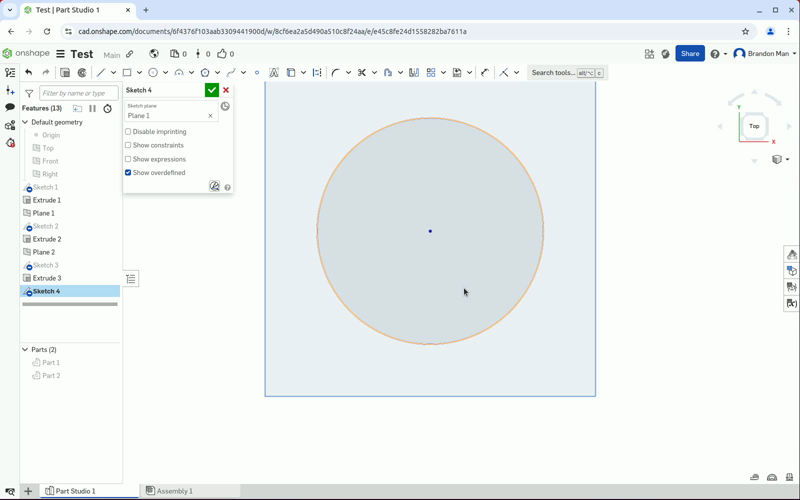
scroll(-6)
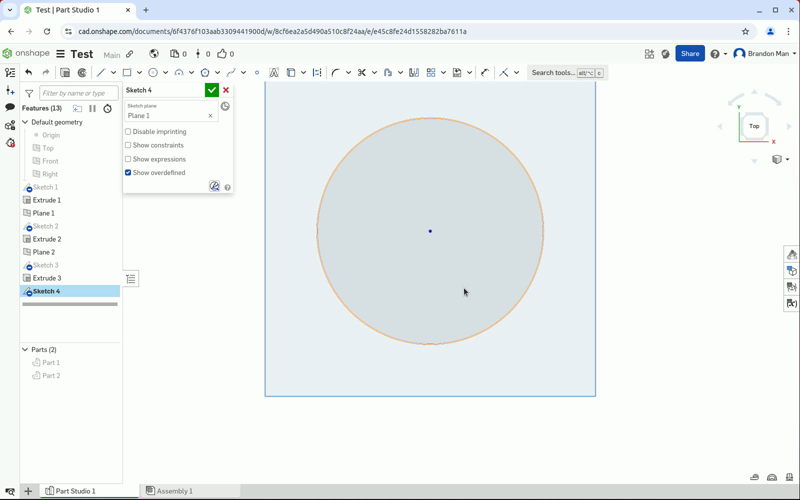
scroll(-6)
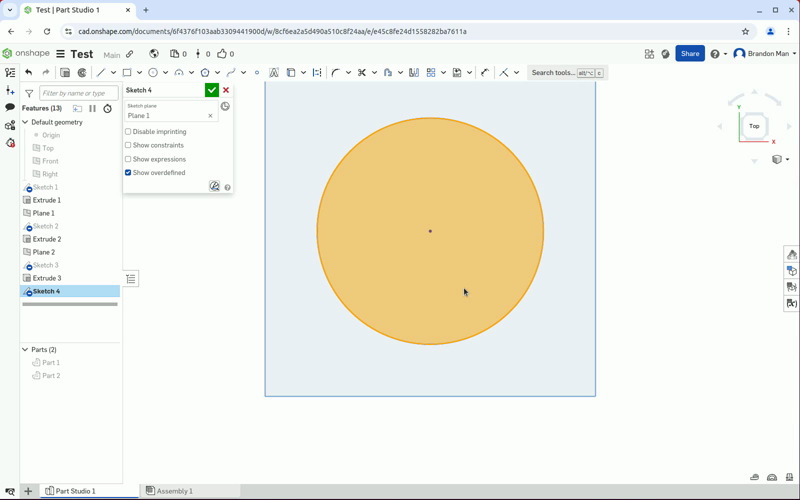
scroll(-6)
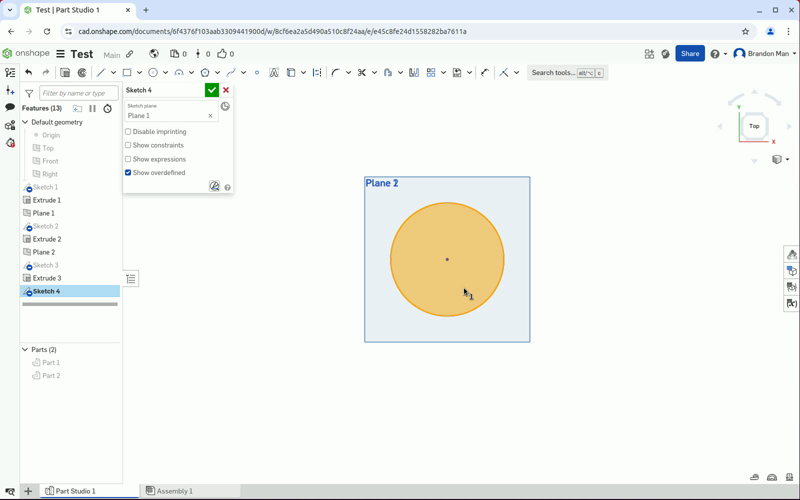
scroll(-6)
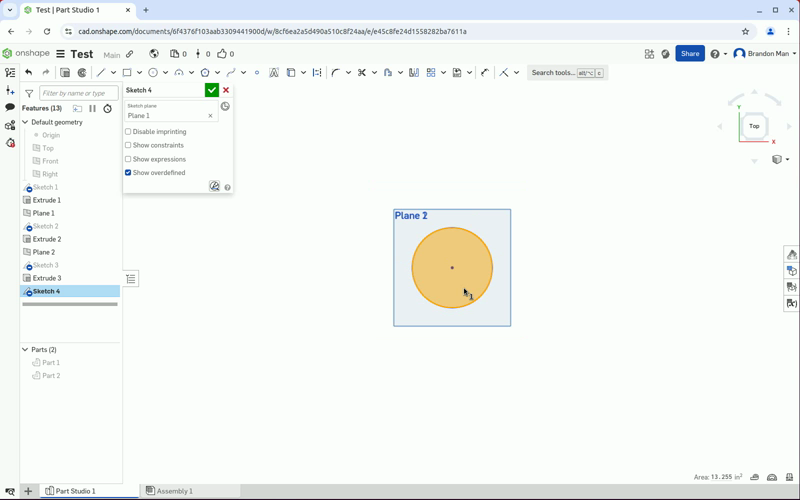
scroll(-6)
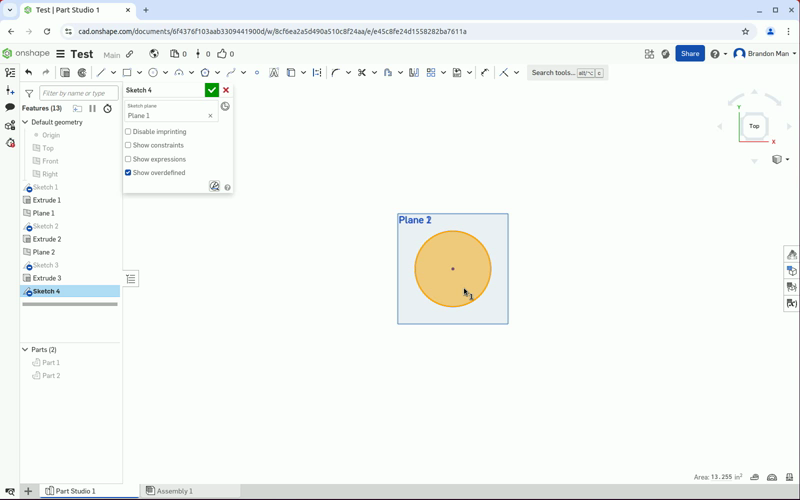
scroll(-6)
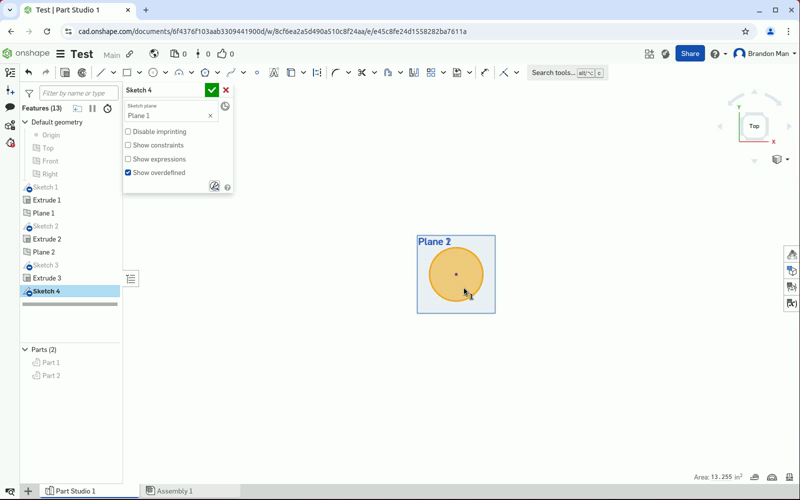
scroll(-6)
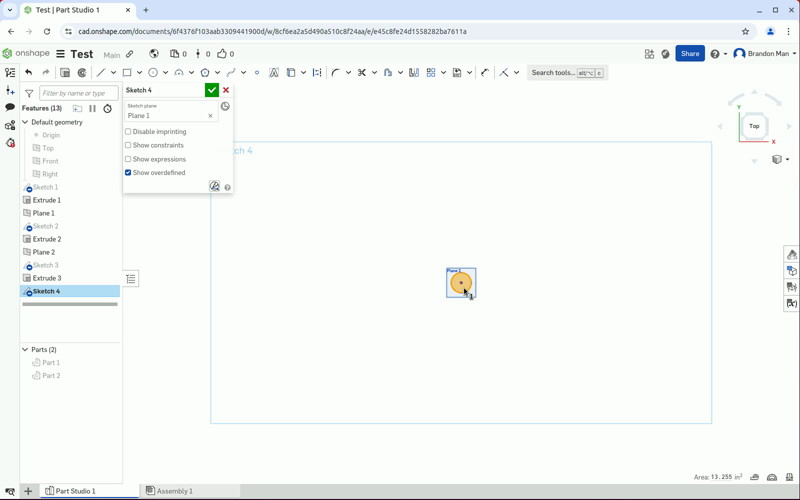
mouse_move(73, 352)
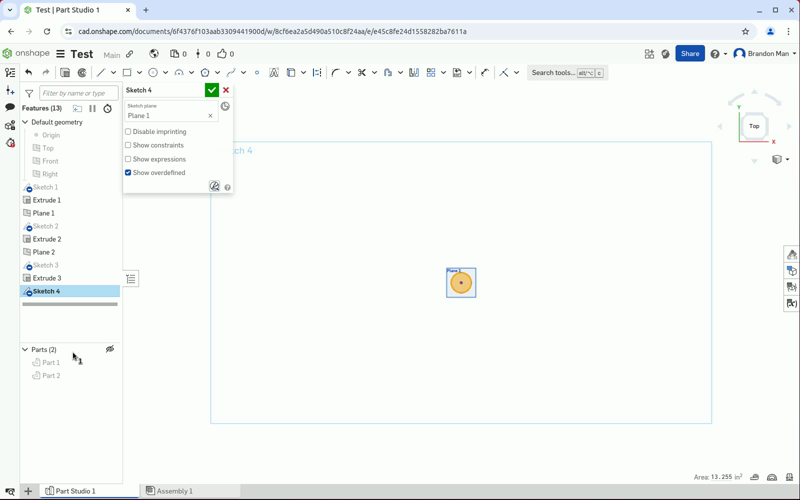
key(shift+y)
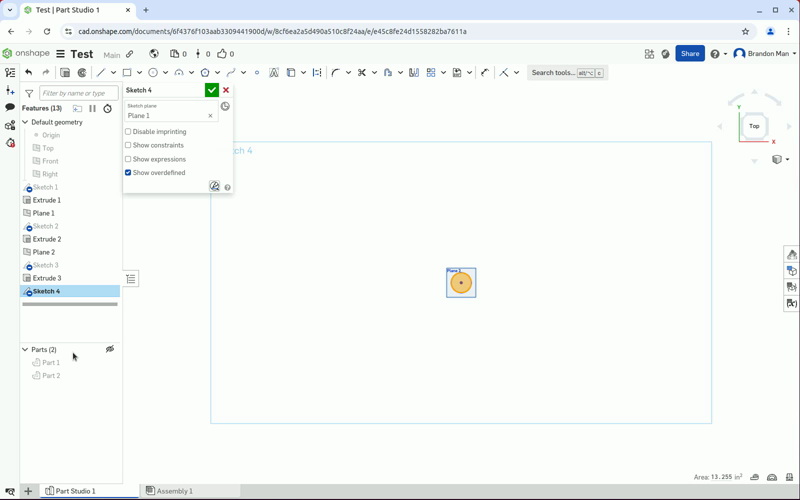
key(shift+e)
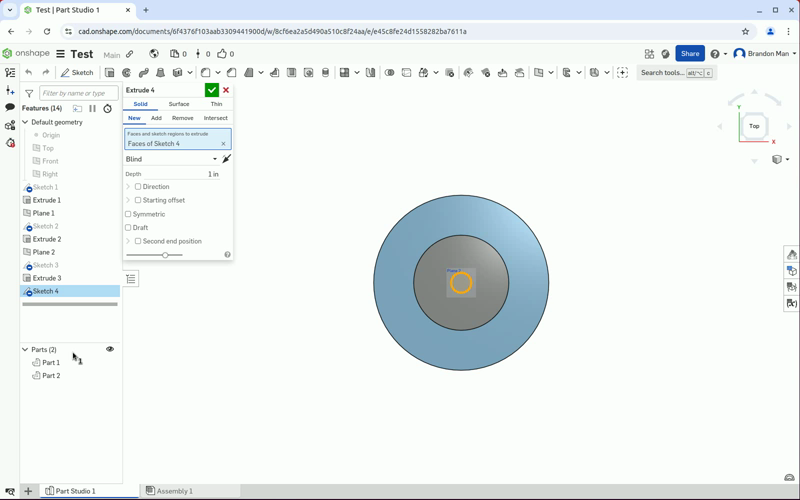
mouse_move(143, 106)
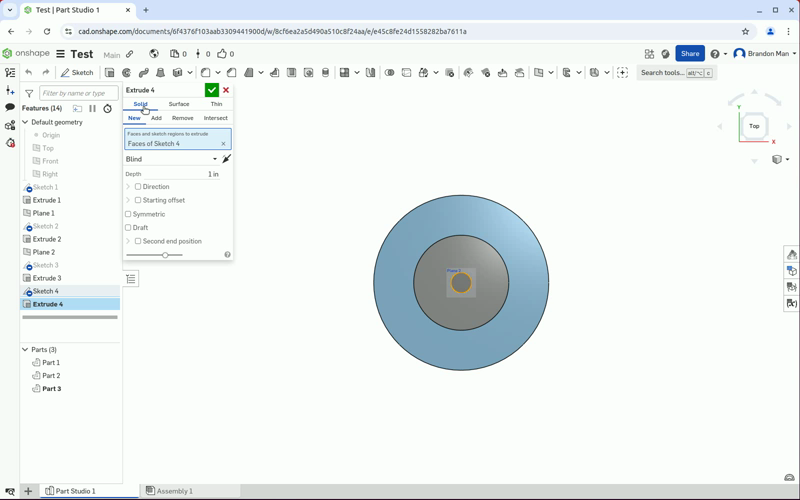
click(143, 106)
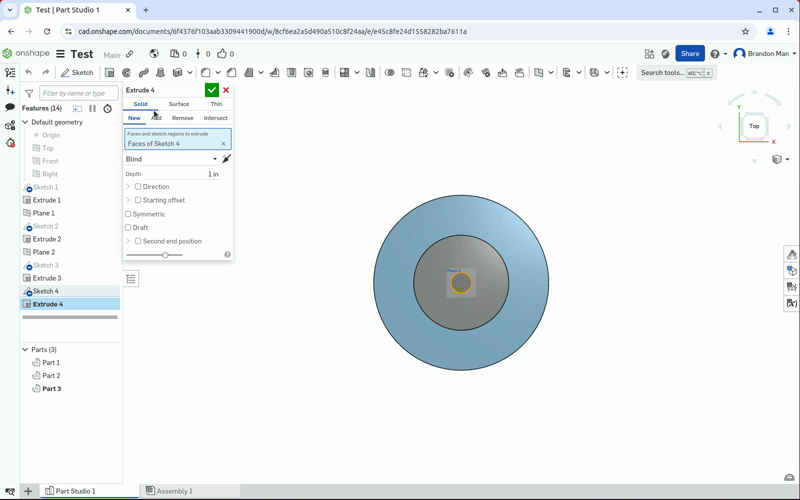
mouse_move(186, 120)
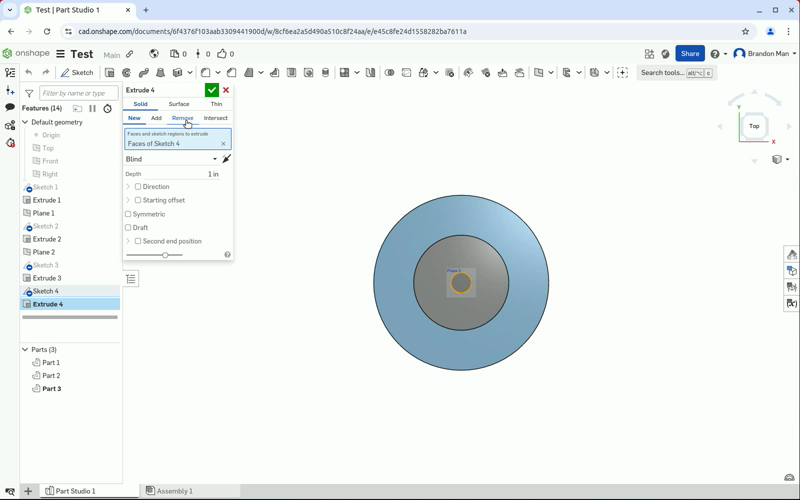
click(186, 120)
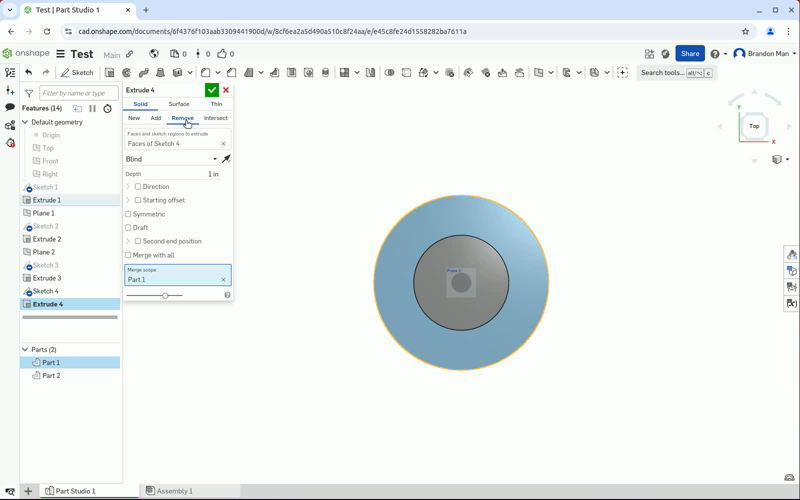
key(tab, 4)
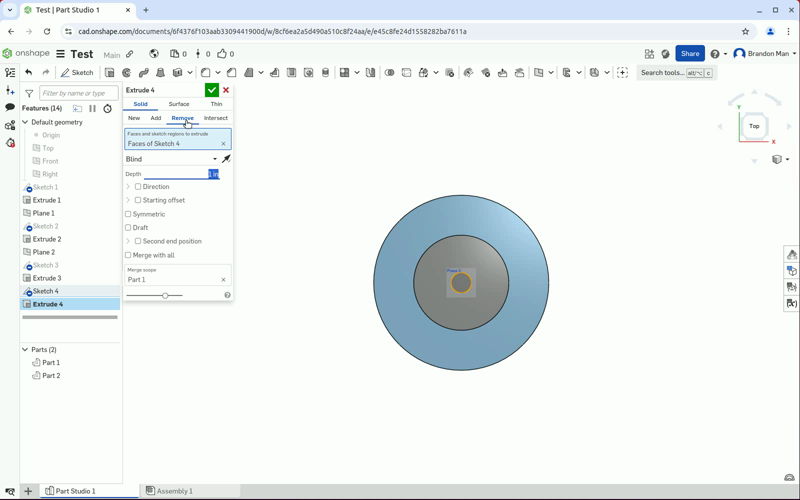
text(3.37)
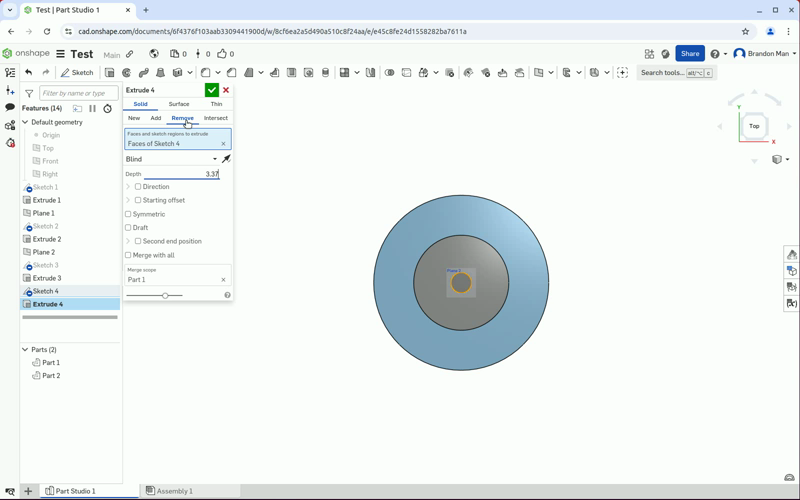
key(tab, 6)
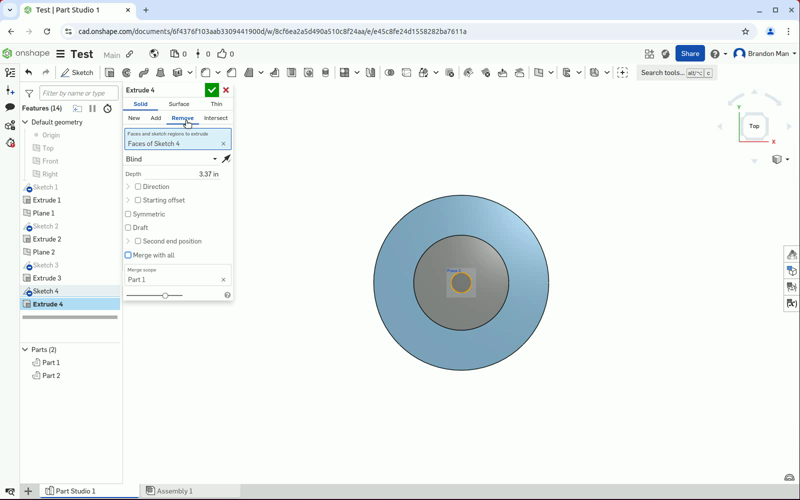
key(space)
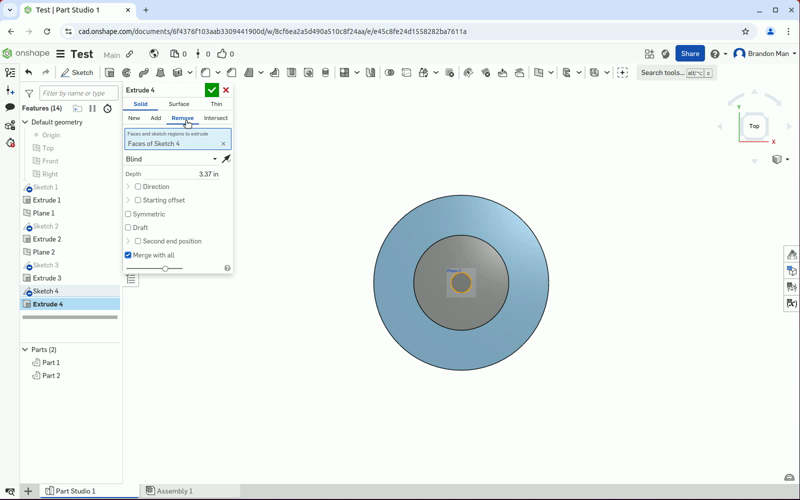
key(enter)
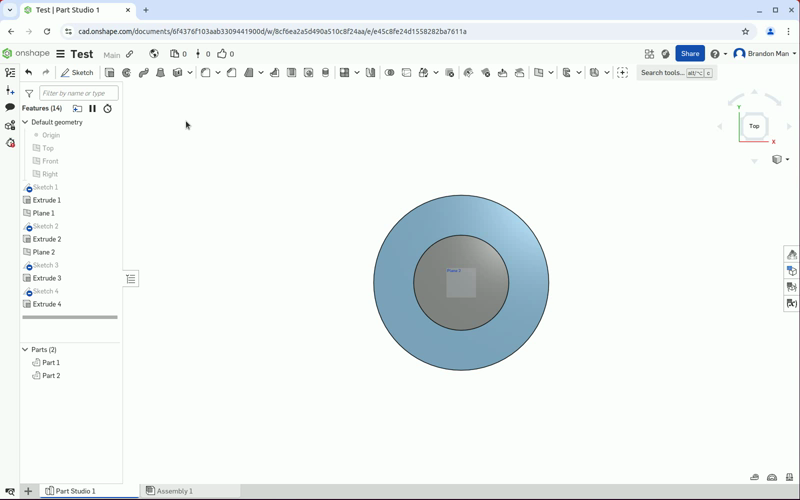
key(shift+h)
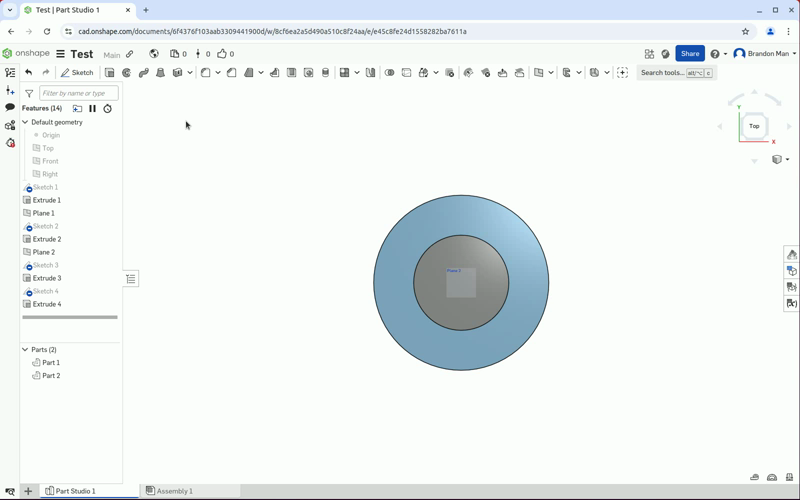
key(shift+h)
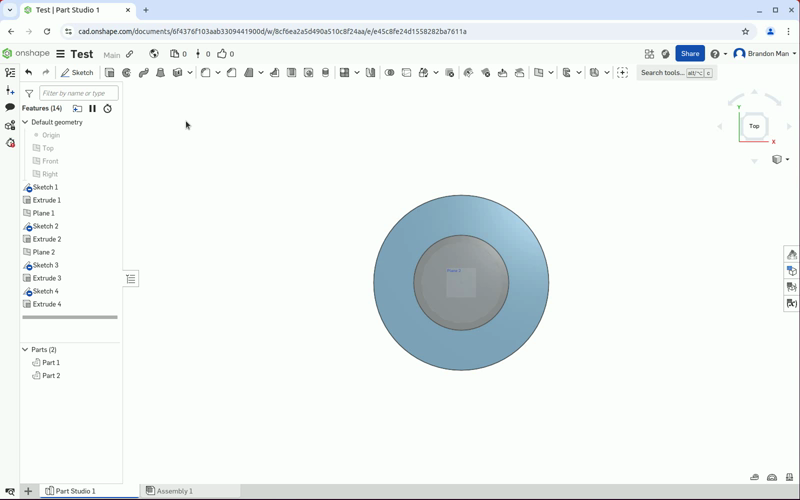
key(shift+7)
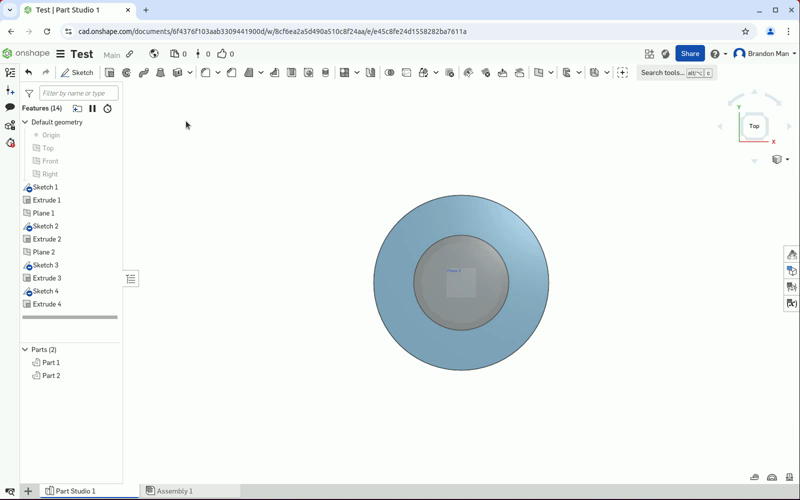
key(up, 3)
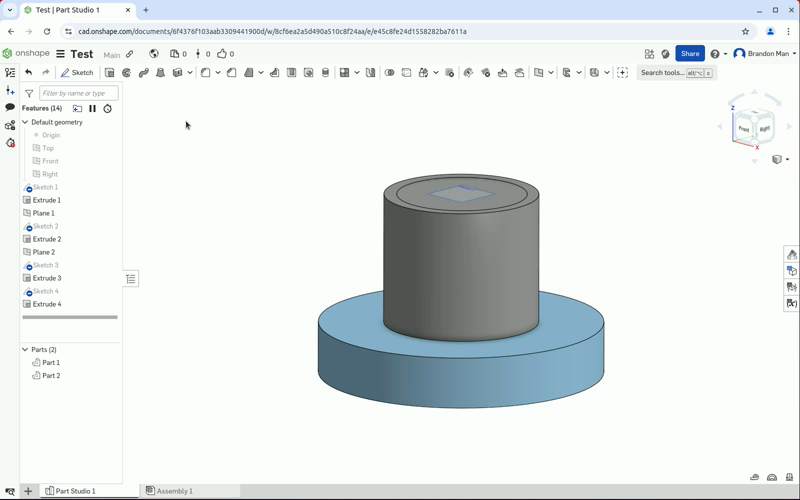
key(left, 3)
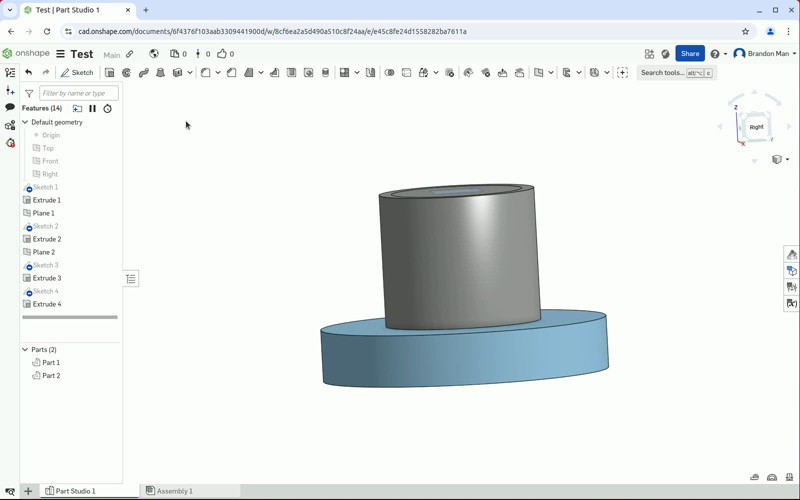
key(right, 3)
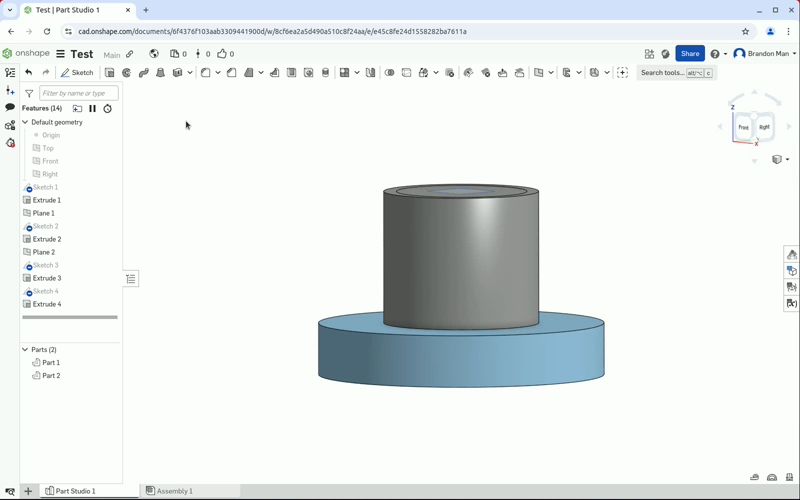
key(down, 3)
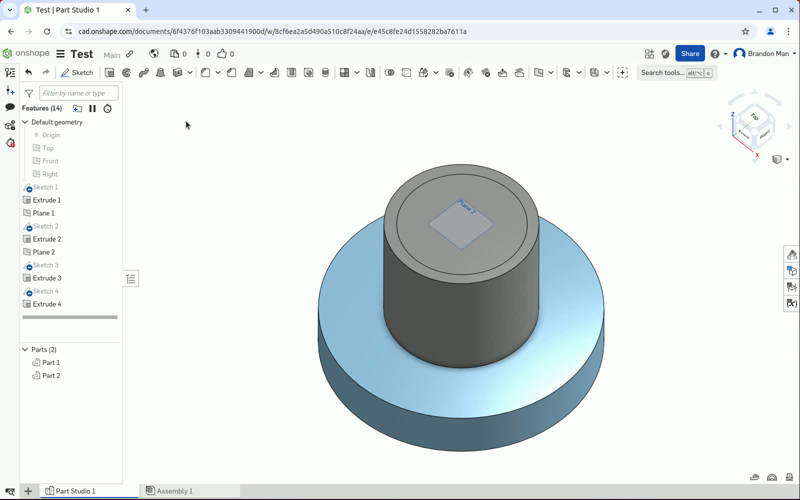
mouse_move(73, 189)
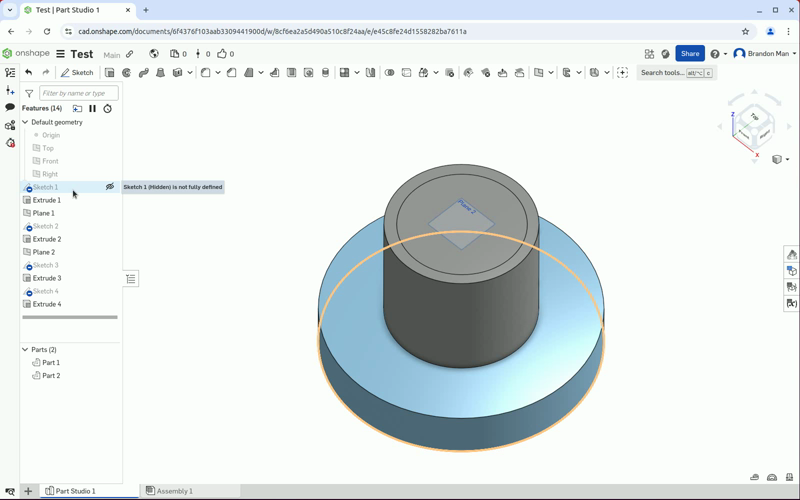
click(73, 189)